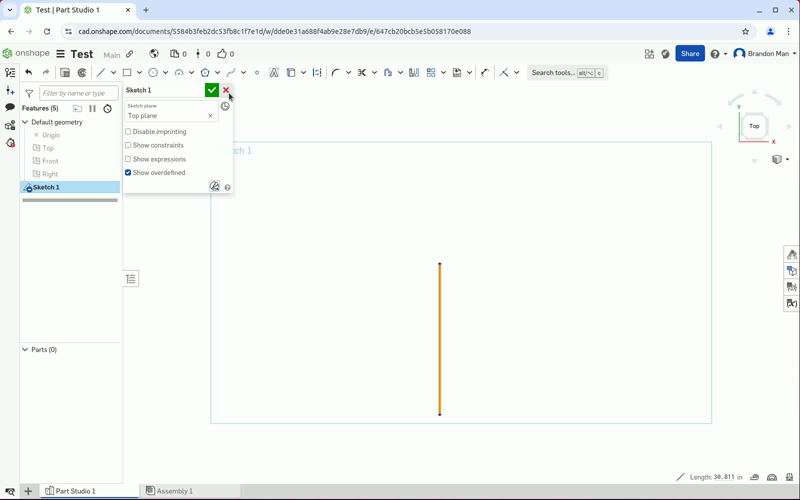
key(shift+h)
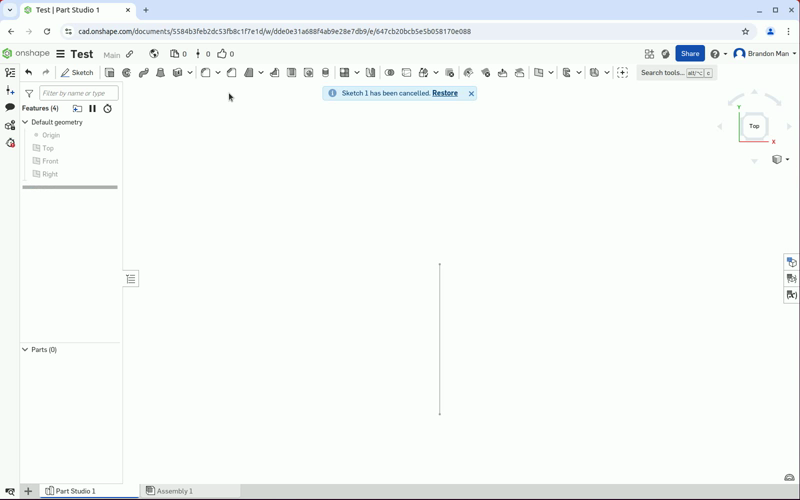
mouse_move(73, 352)
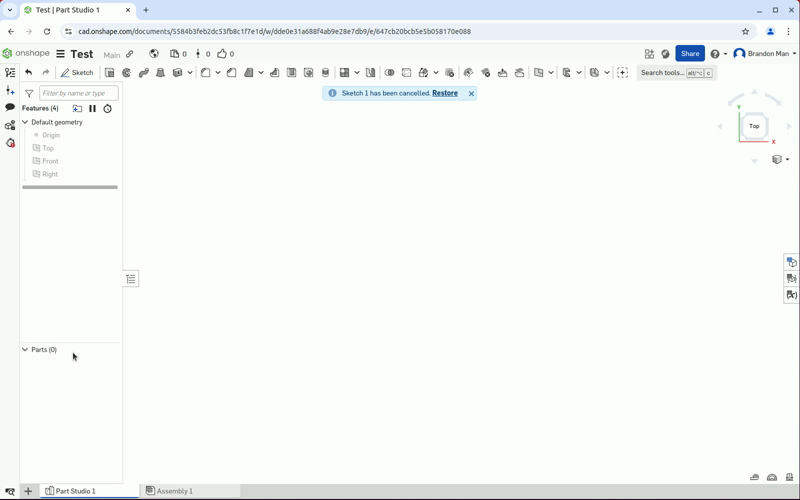
key(y)
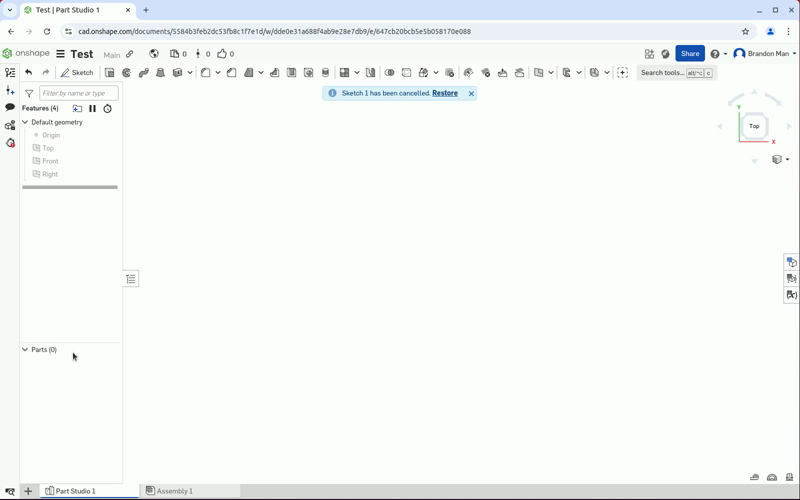
key(shift+p)
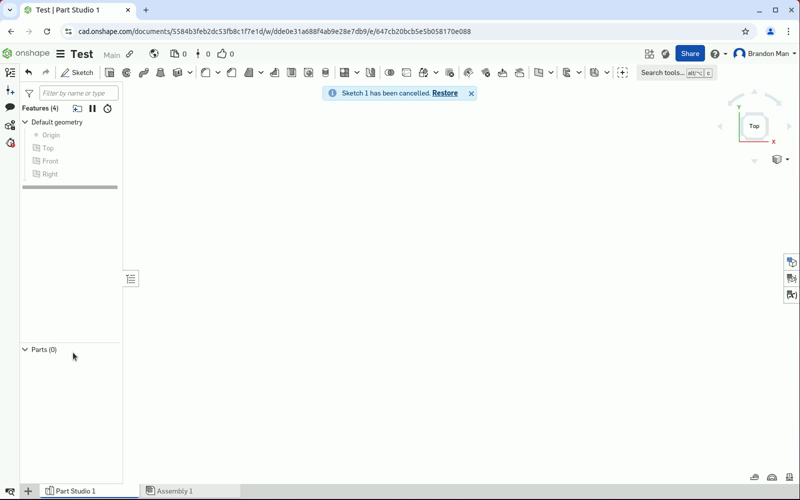
key(space)
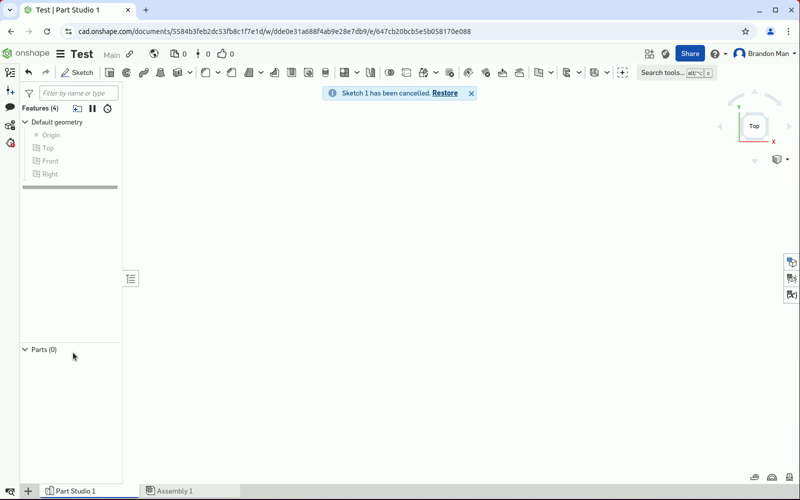
key_down(shift)
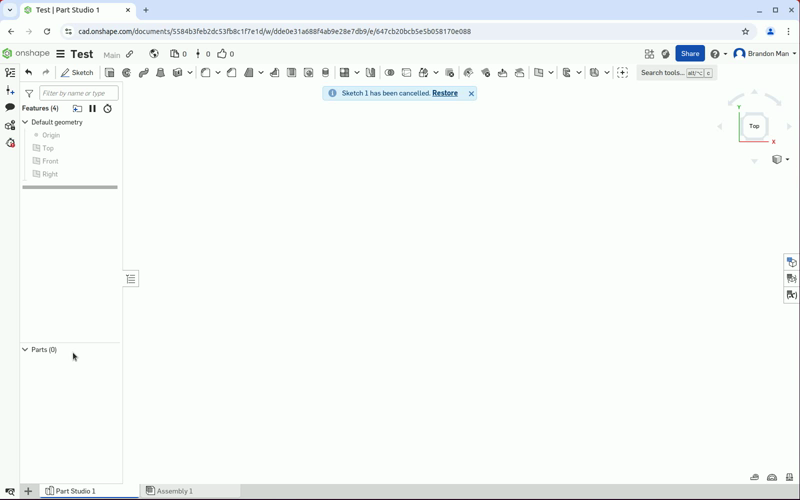
key(up)
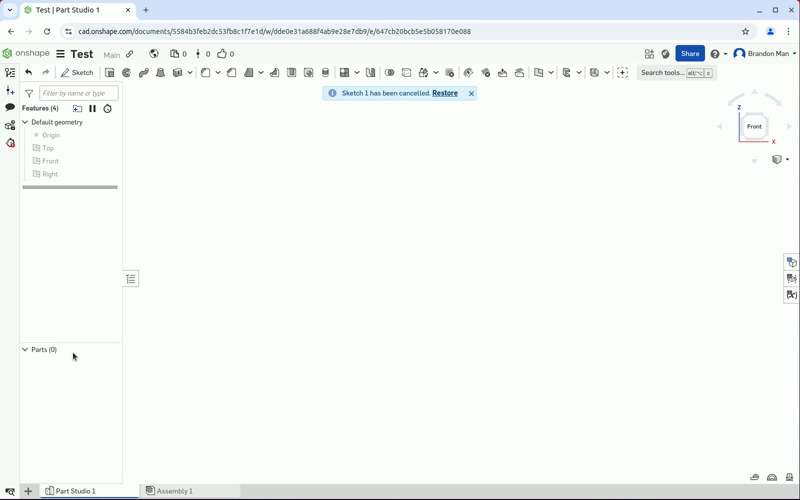
key_up(shift)
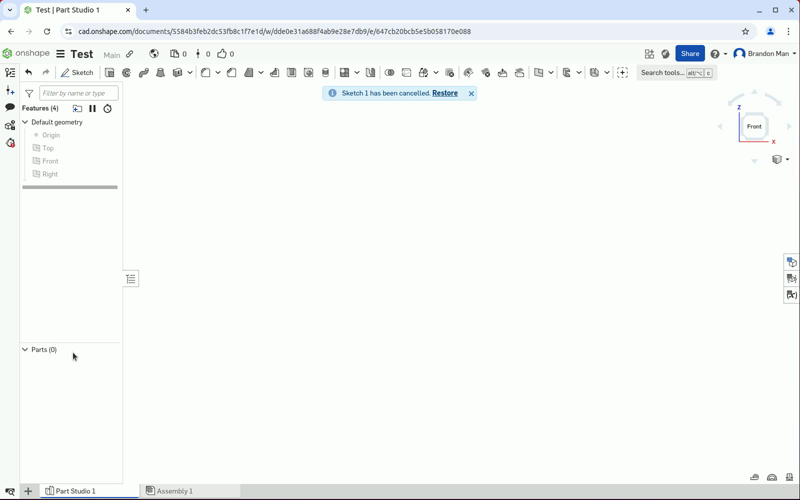
mouse_move(73, 352)
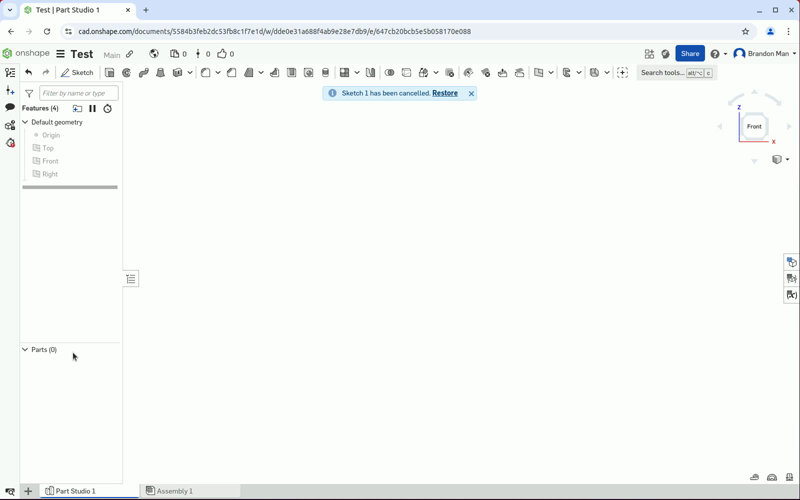
key(shift+y)
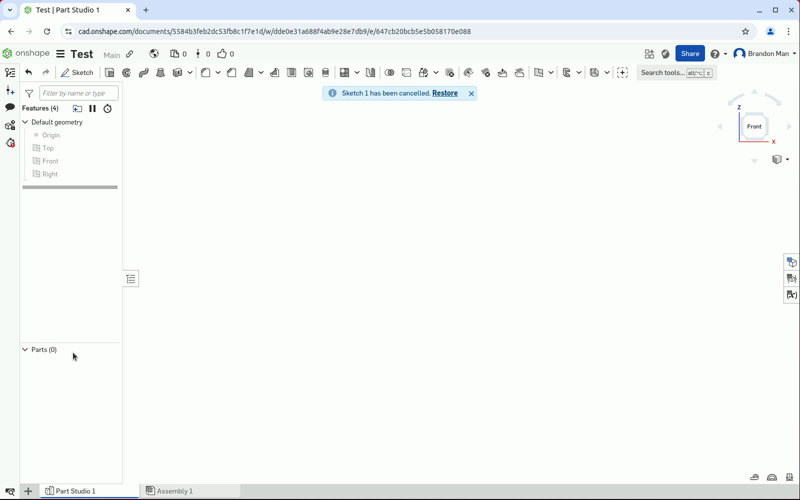
key(shift+s)
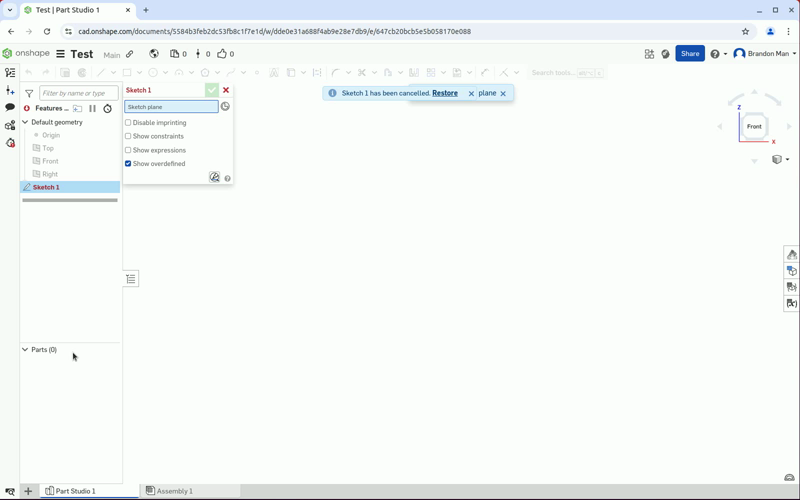
mouse_move(73, 163)
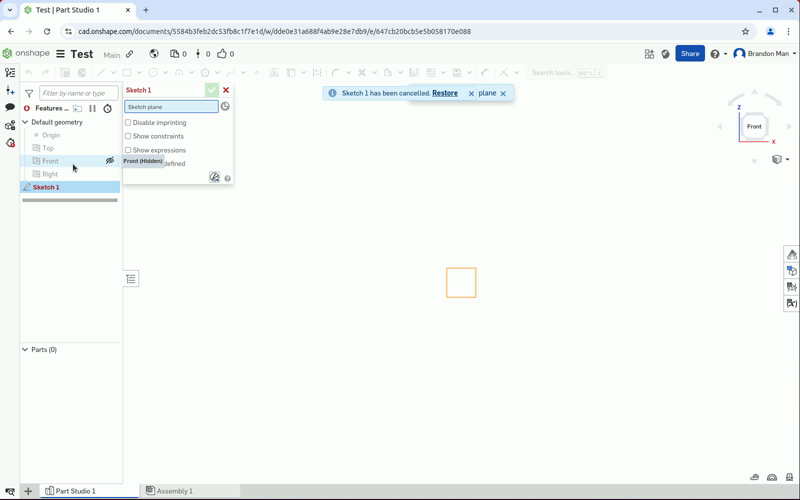
click(73, 163)
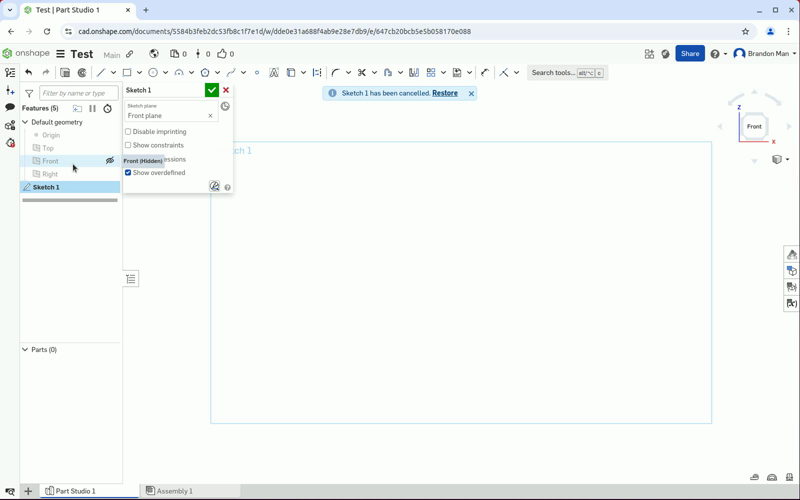
mouse_move(73, 352)
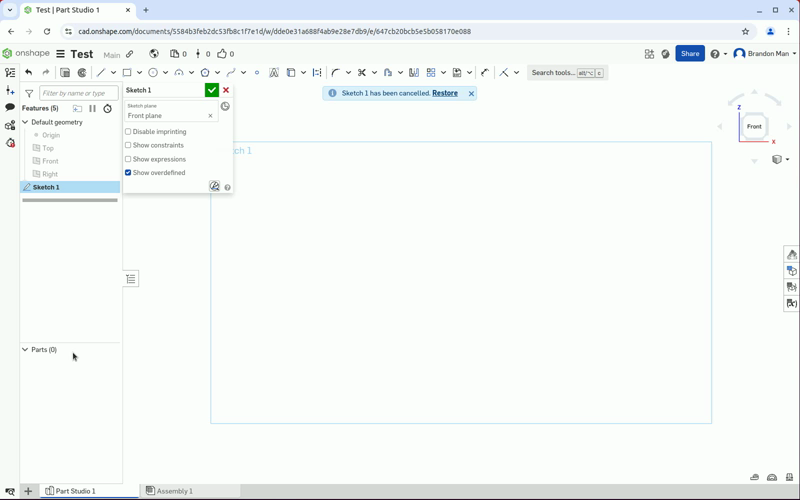
key(y)
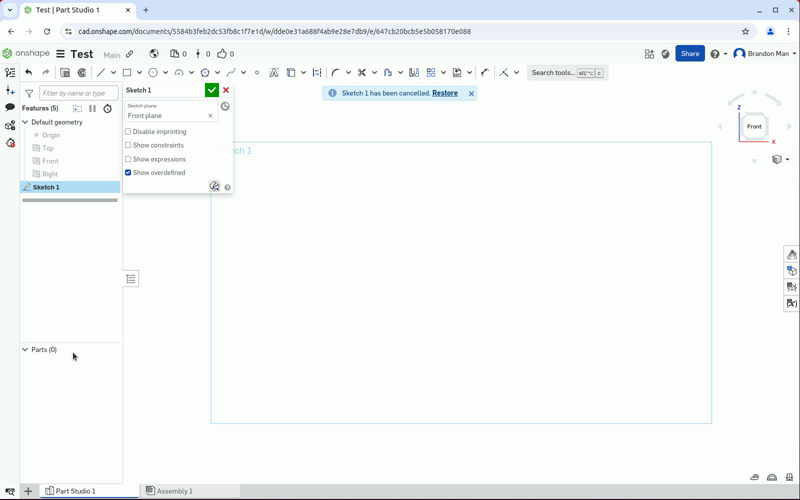
key(l)
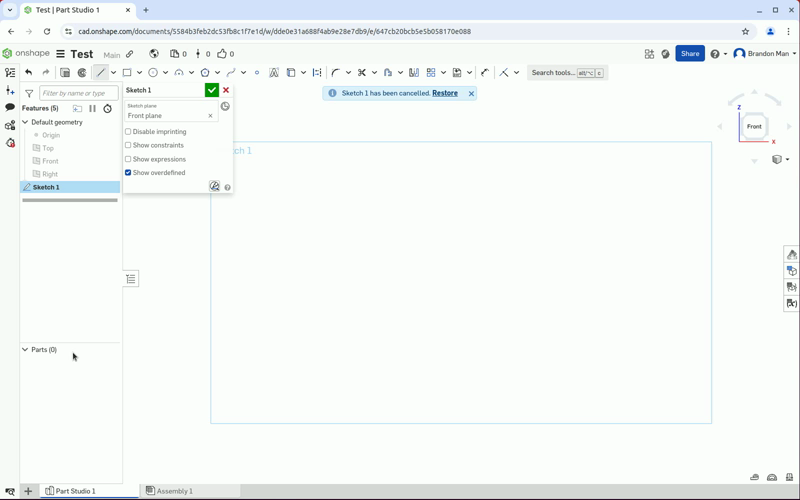
key_down(shift)
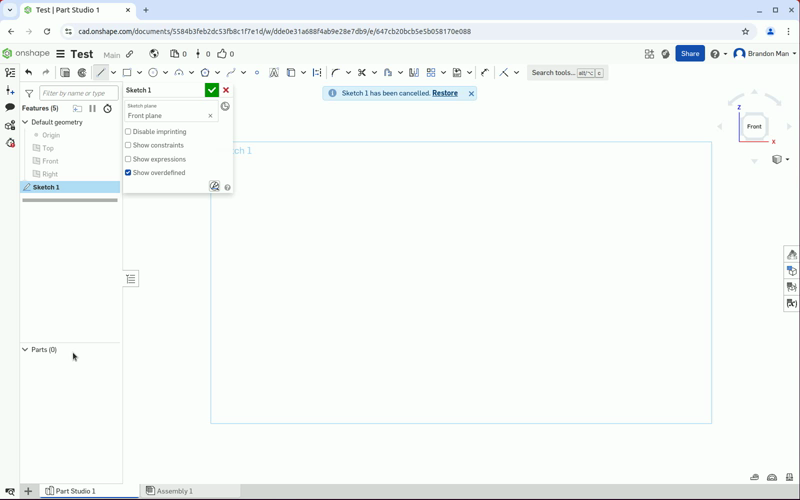
mouse_move(348, 357)
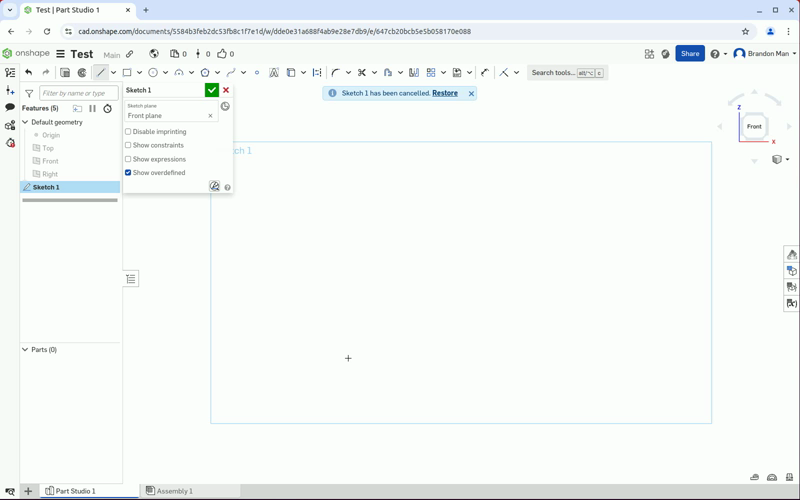
click(348, 357)
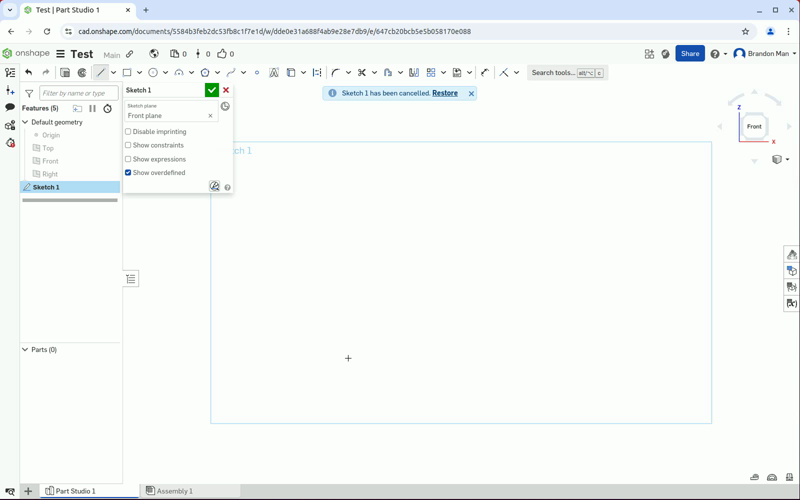
key_up(shift)
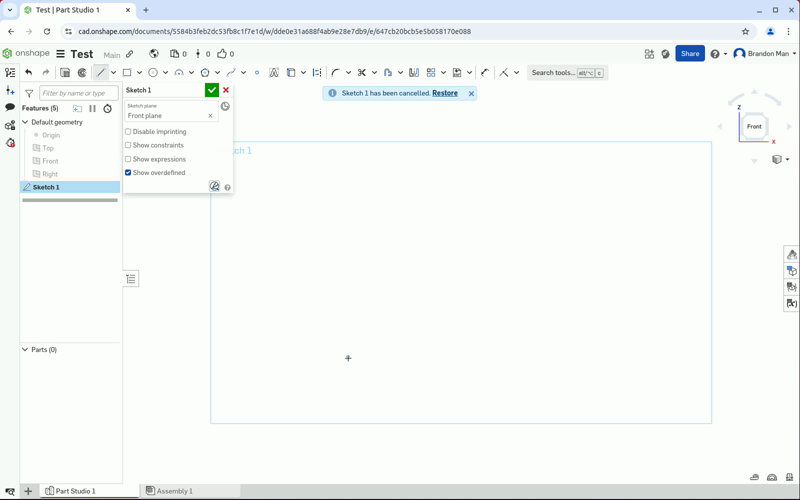
key_down(shift)
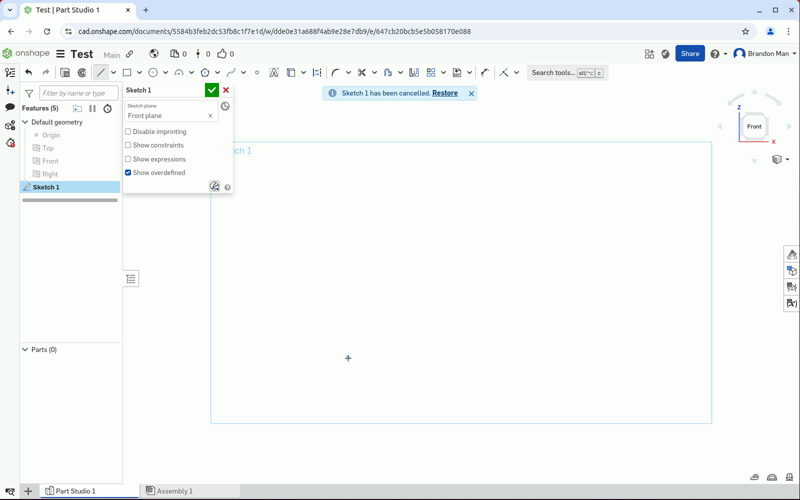
mouse_move(572, 357)
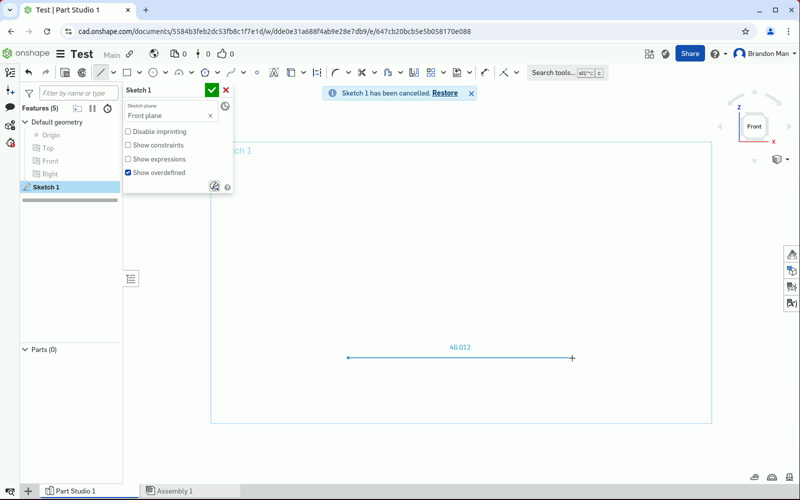
click(572, 357)
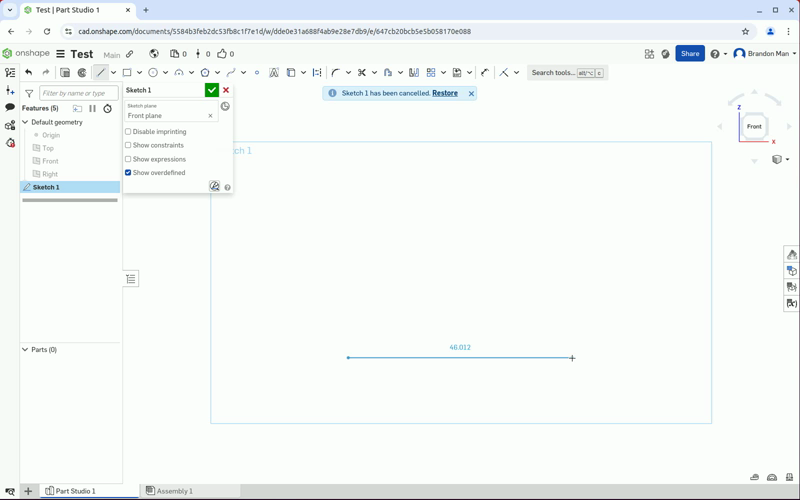
key_up(shift)
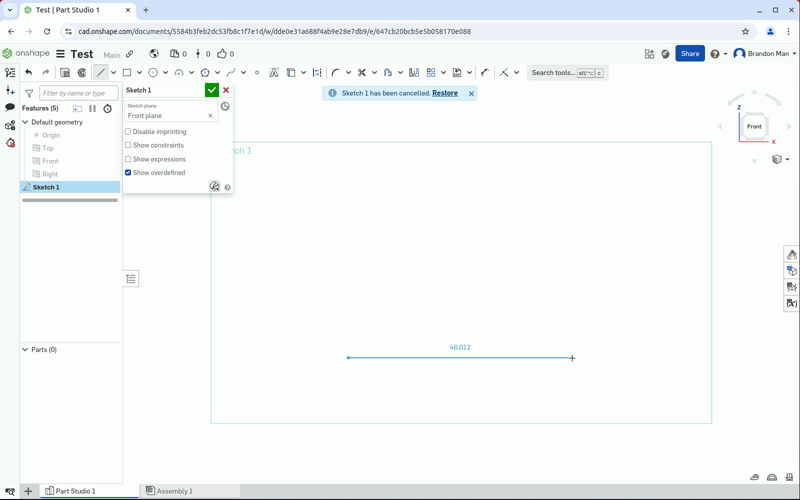
key_down(shift)
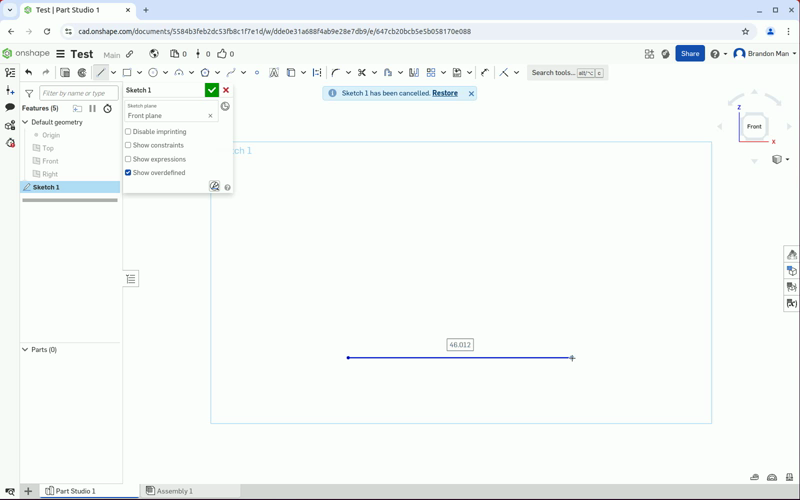
mouse_move(572, 209)
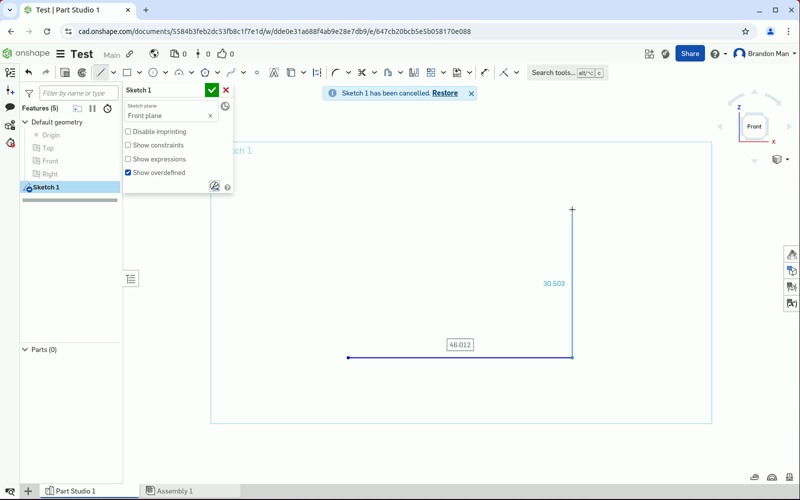
click(572, 209)
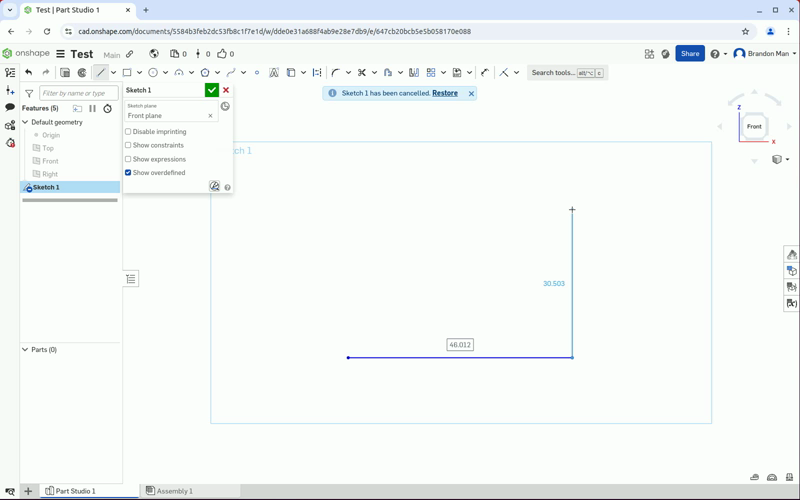
key_up(shift)
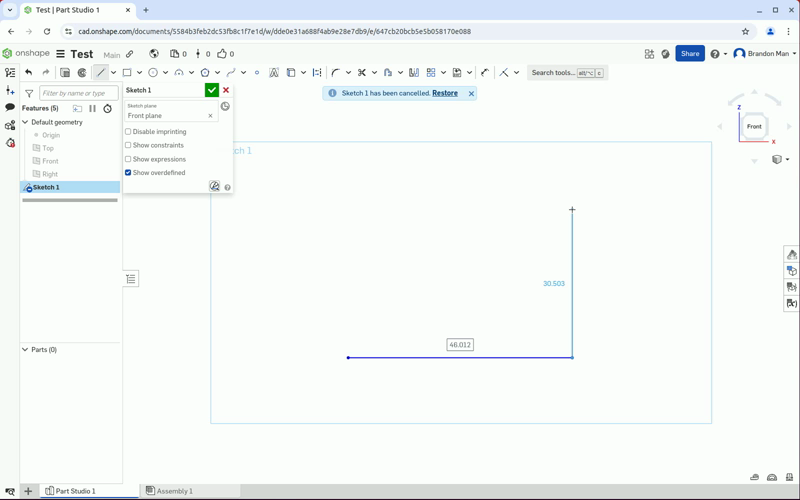
key_down(shift)
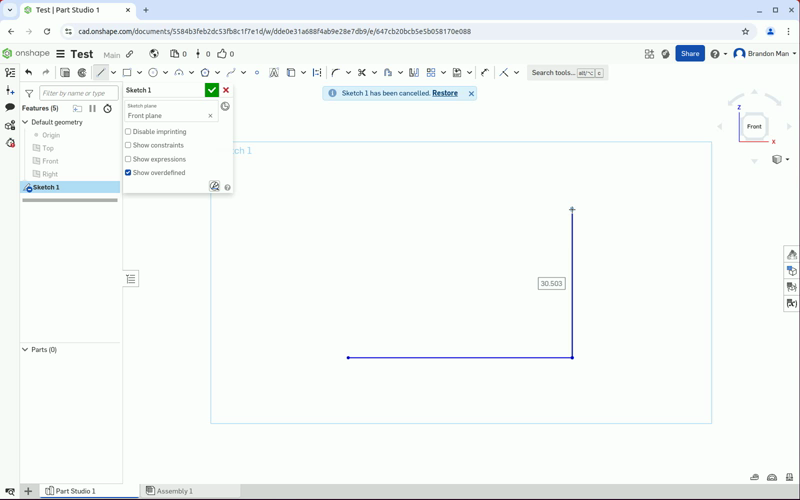
mouse_move(348, 209)
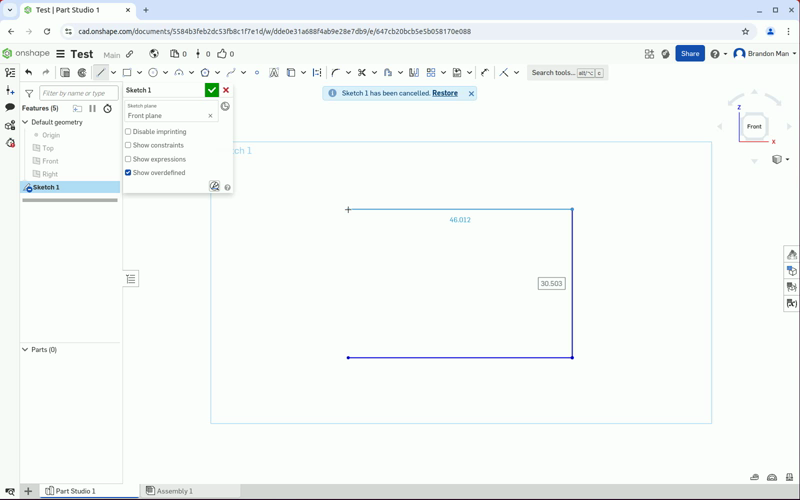
click(348, 209)
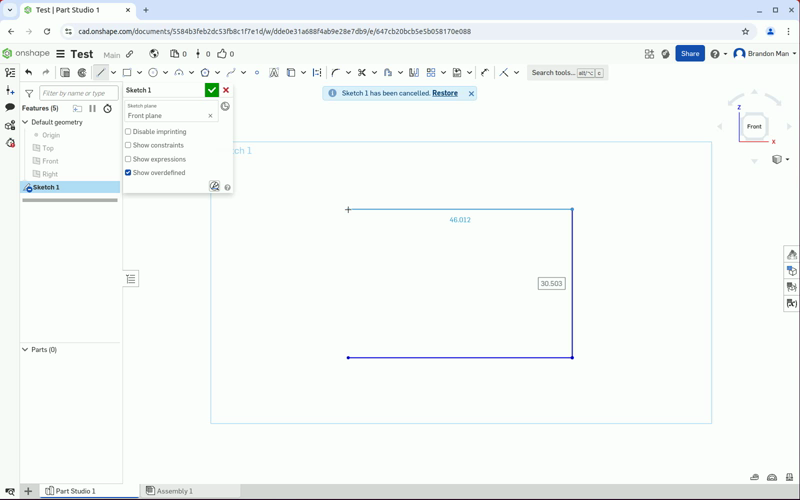
key_up(shift)
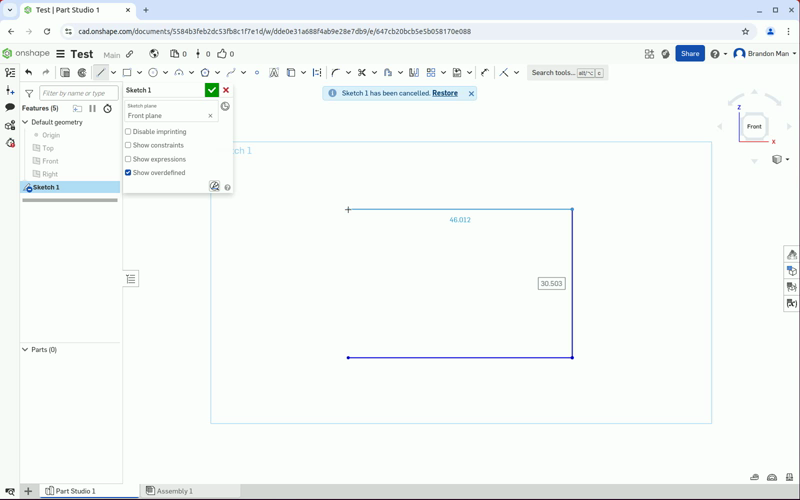
key_down(shift)
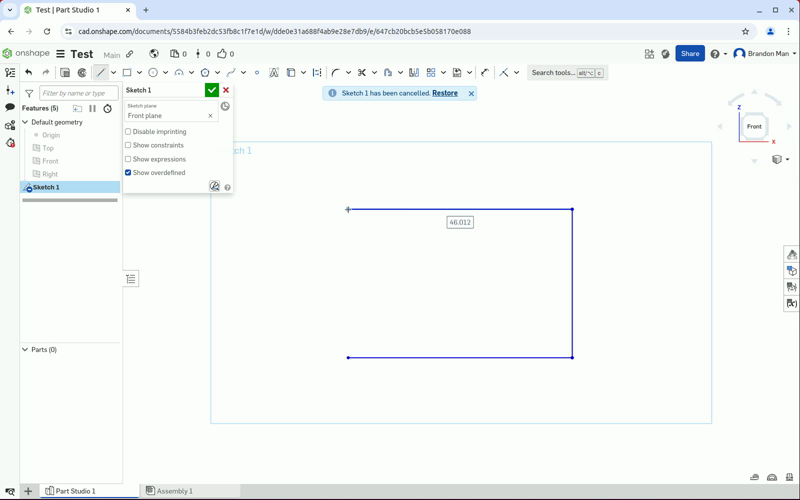
mouse_move(348, 357)
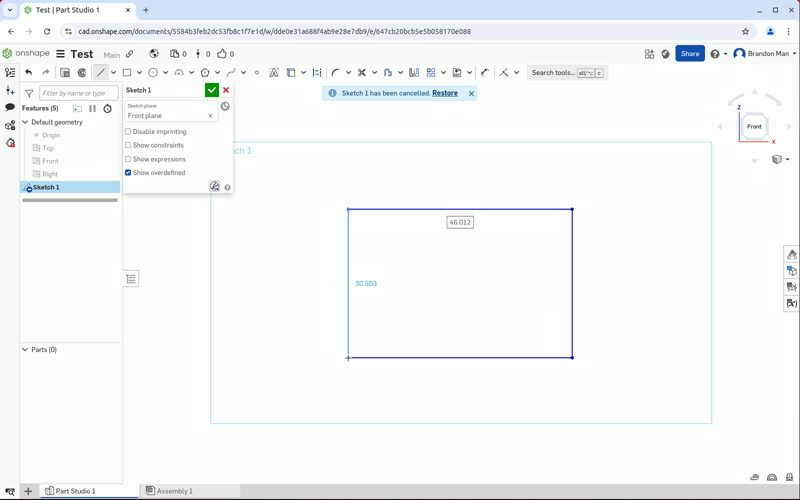
key_up(shift)
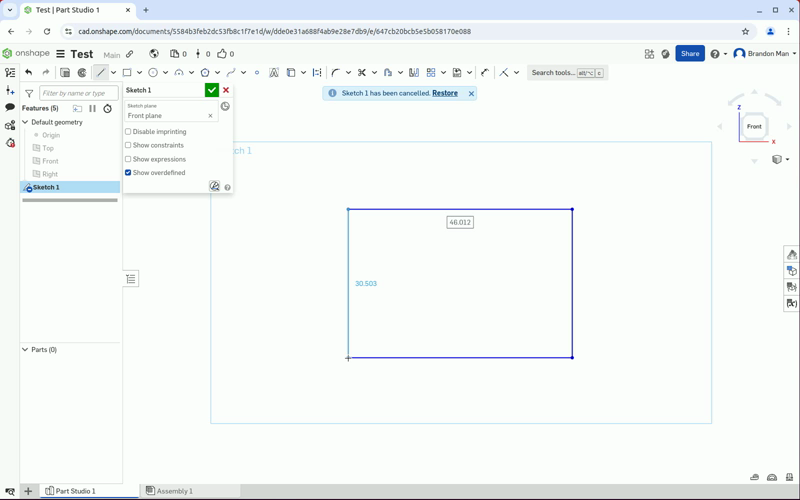
click(348, 357)
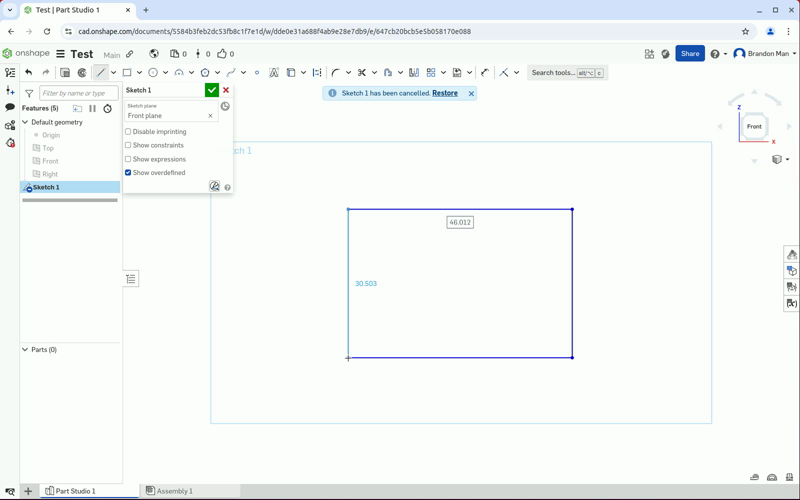
key(esc)
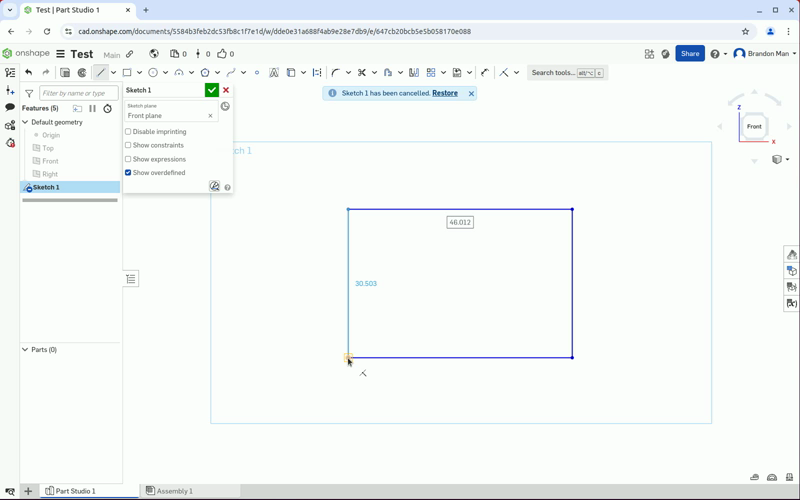
mouse_move(546, 303)
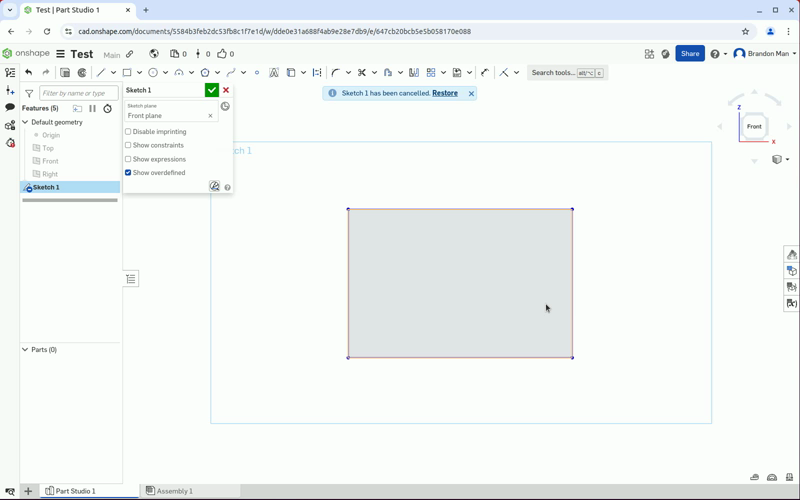
click(546, 303)
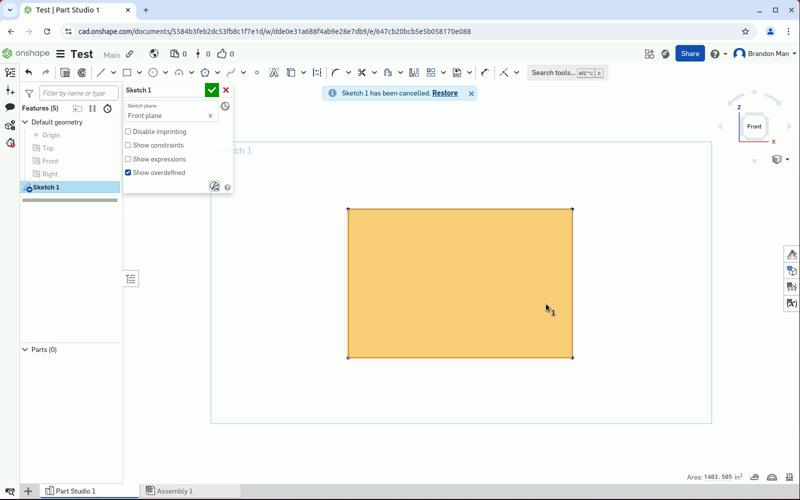
mouse_move(73, 352)
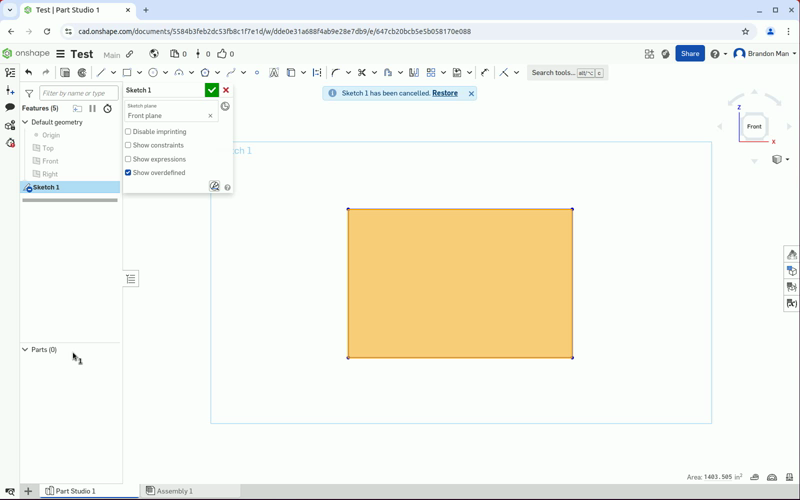
key(shift+y)
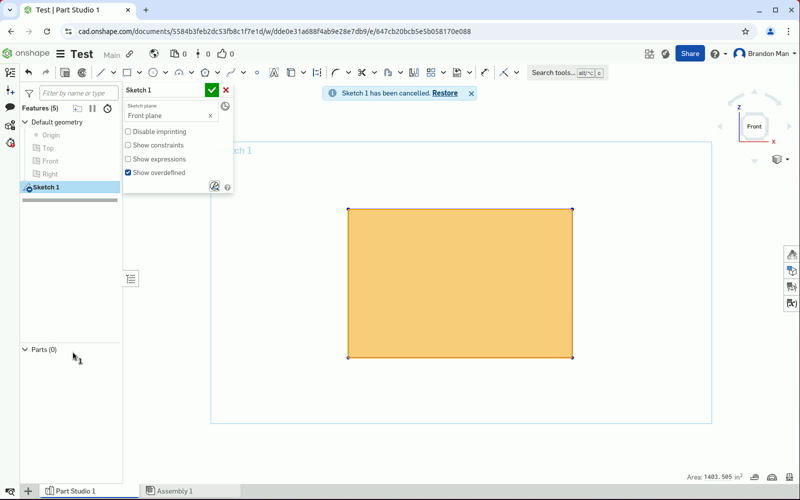
key(shift+e)
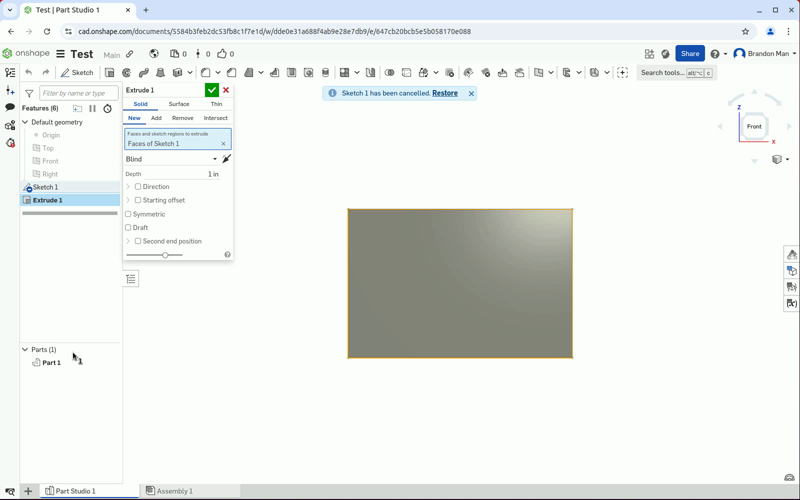
mouse_move(143, 106)
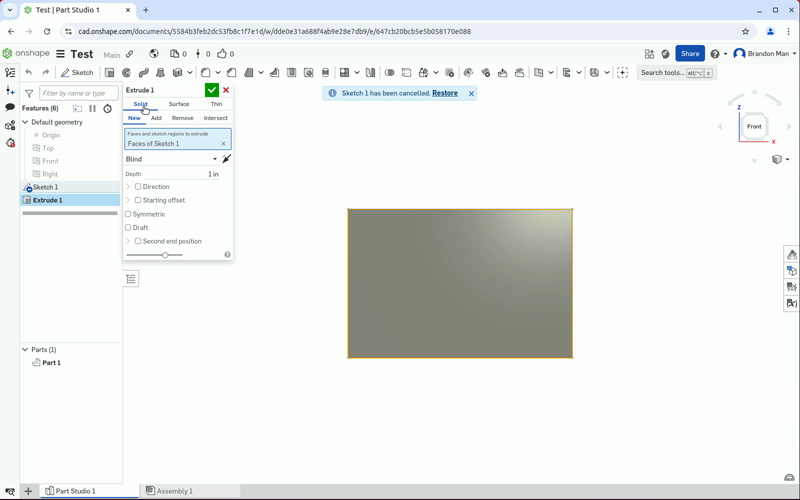
click(143, 106)
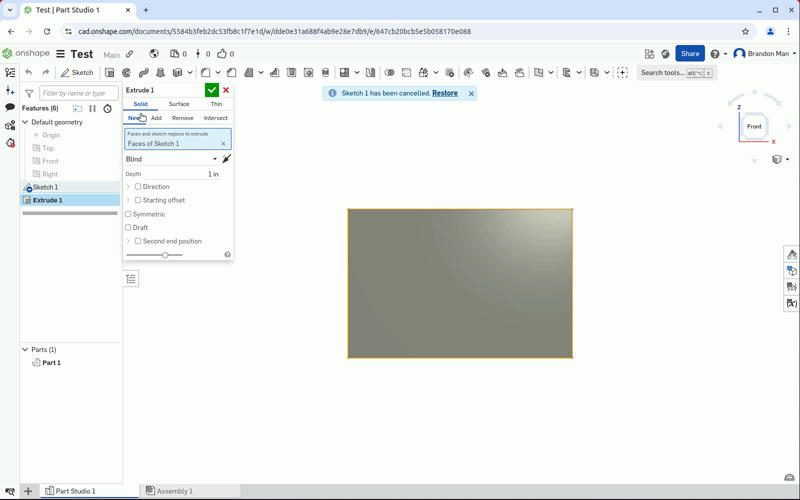
mouse_move(137, 120)
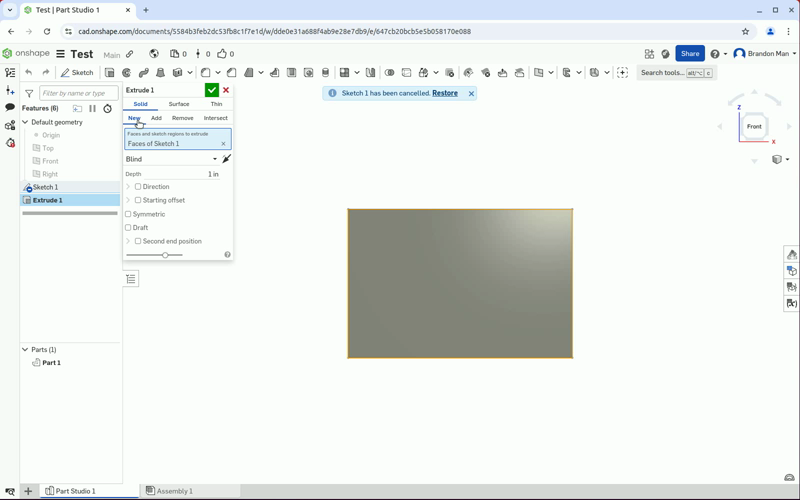
click(137, 120)
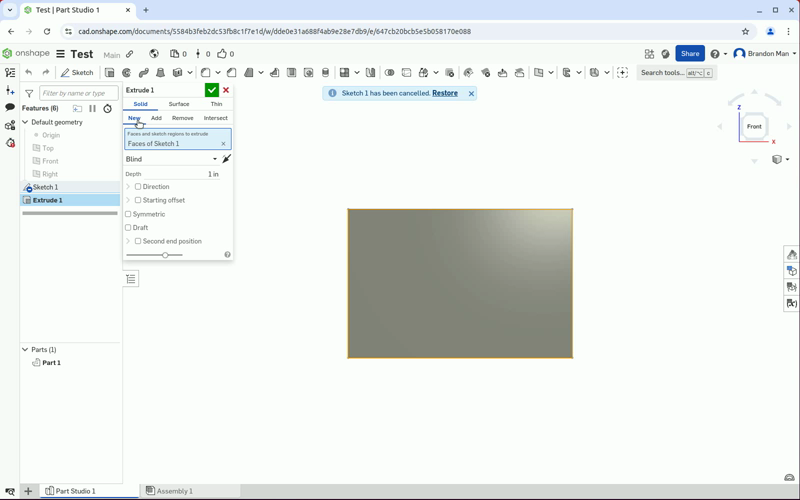
key(tab, 4)
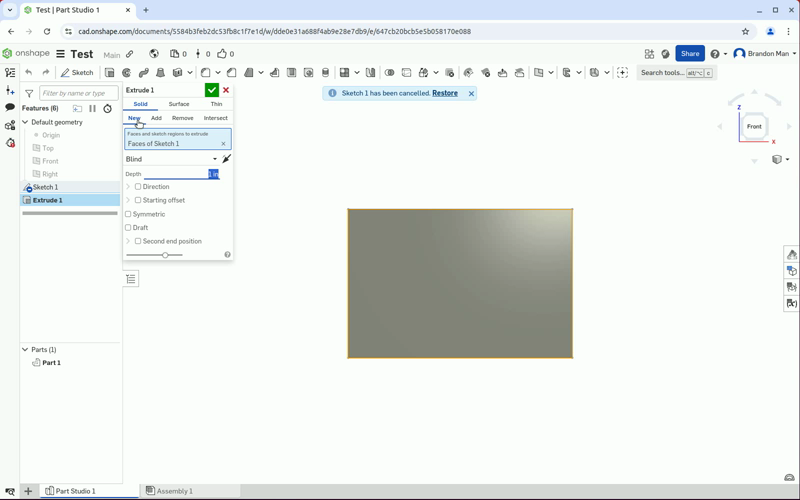
text(7.703)
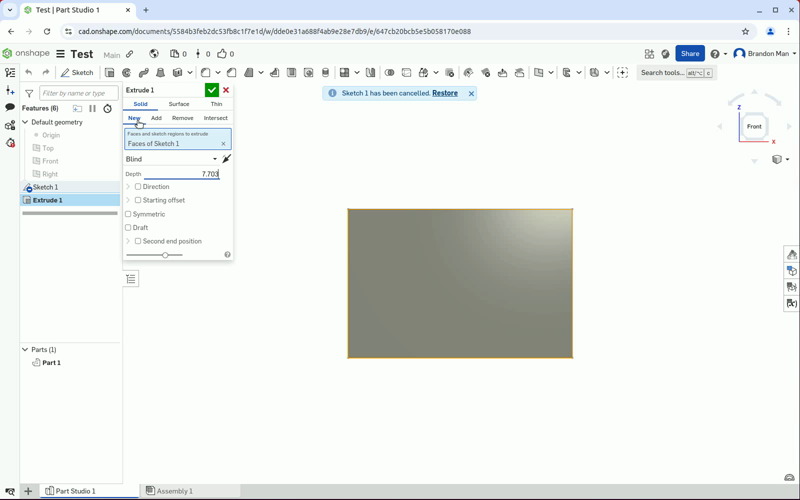
key(enter)
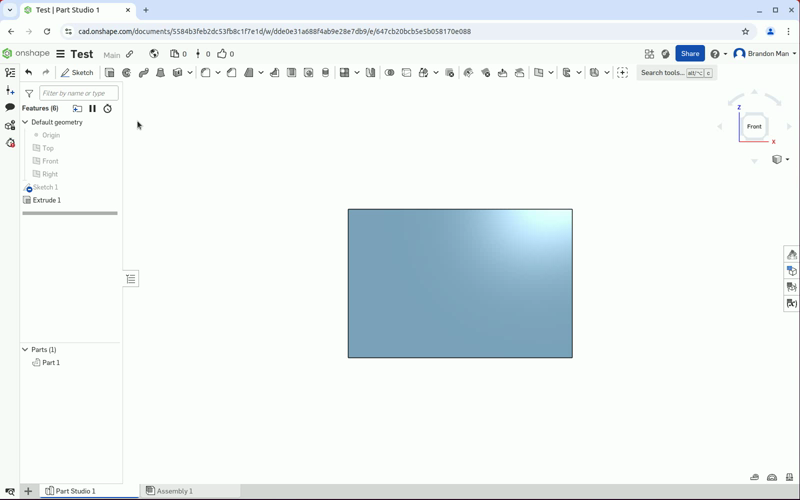
key(shift+h)
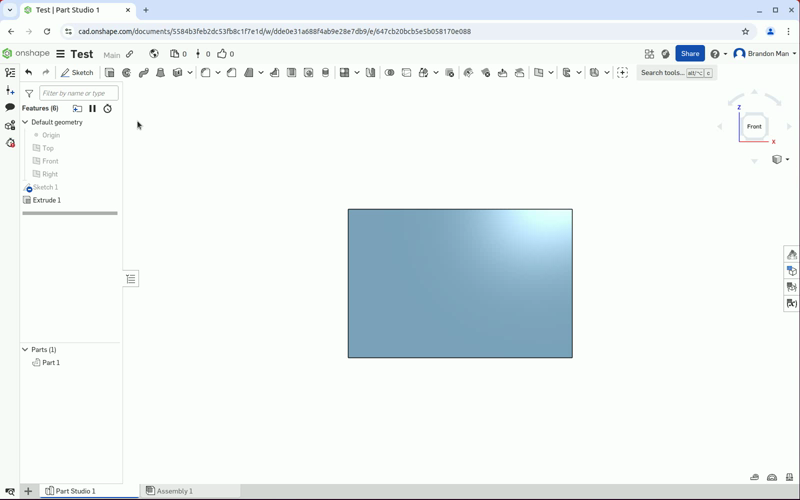
key(shift+h)
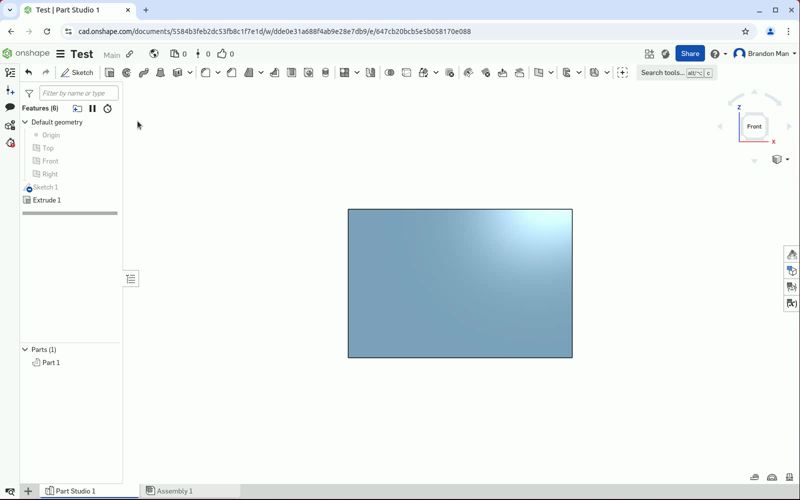
mouse_move(73, 189)
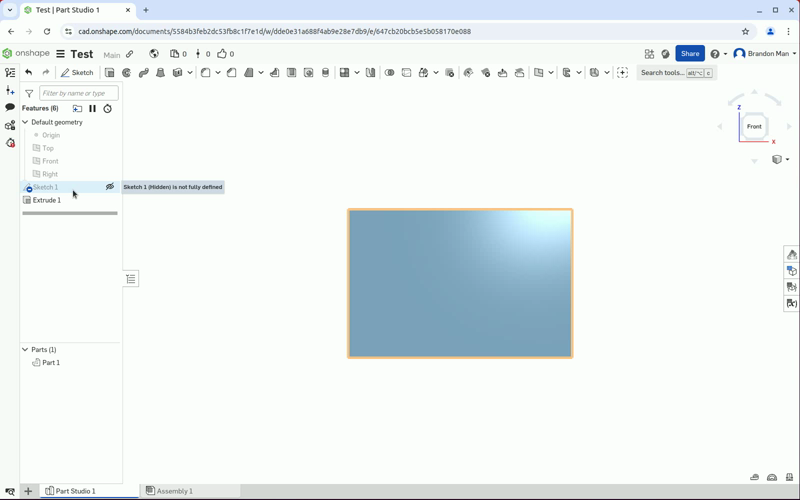
click(73, 189)
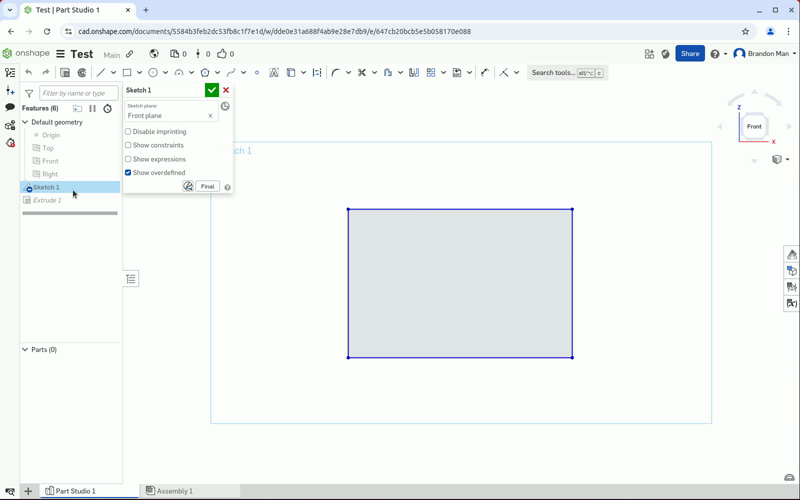
mouse_move(229, 92)
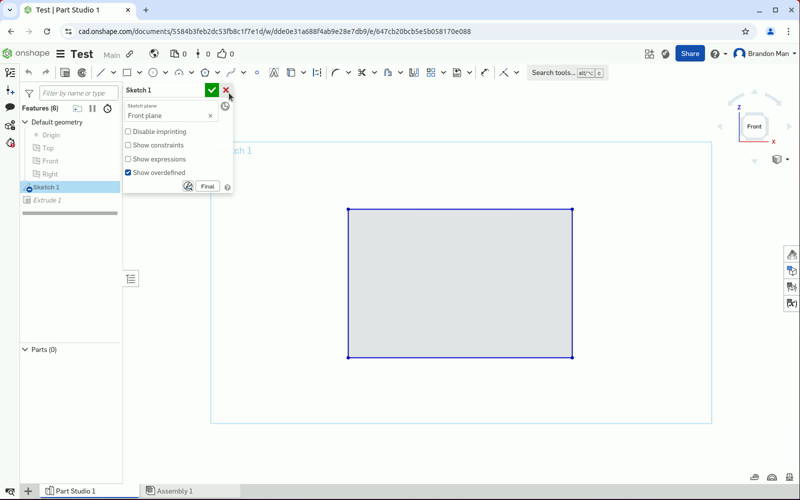
click(229, 92)
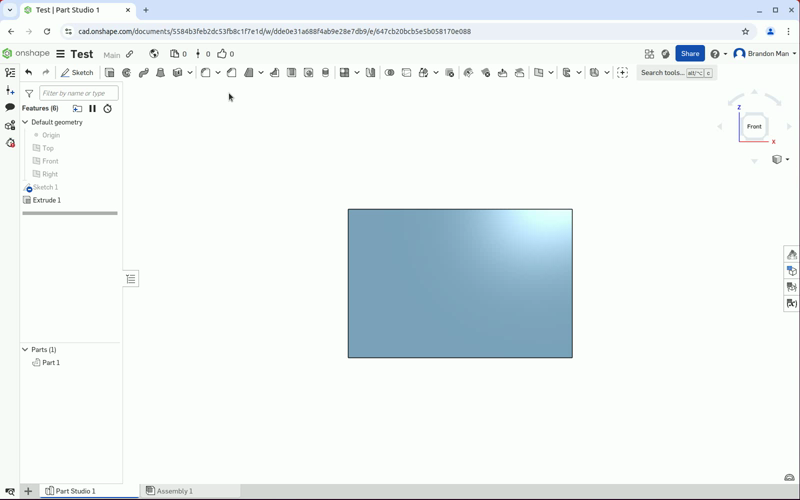
mouse_move(541, 75)
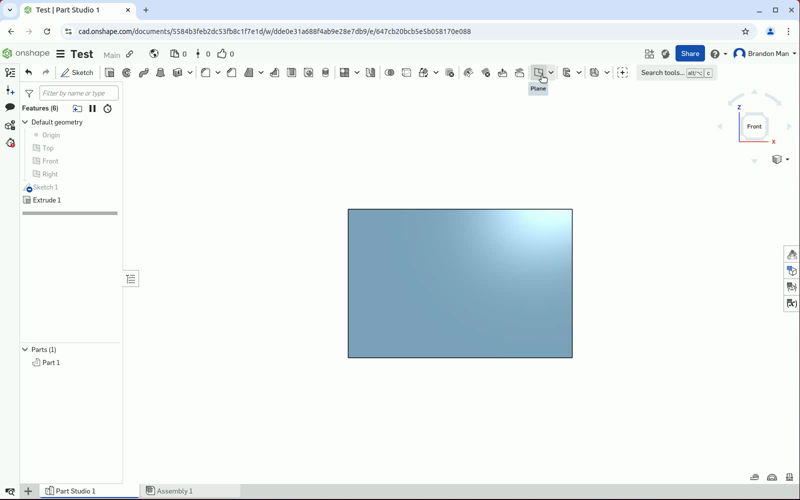
click(541, 75)
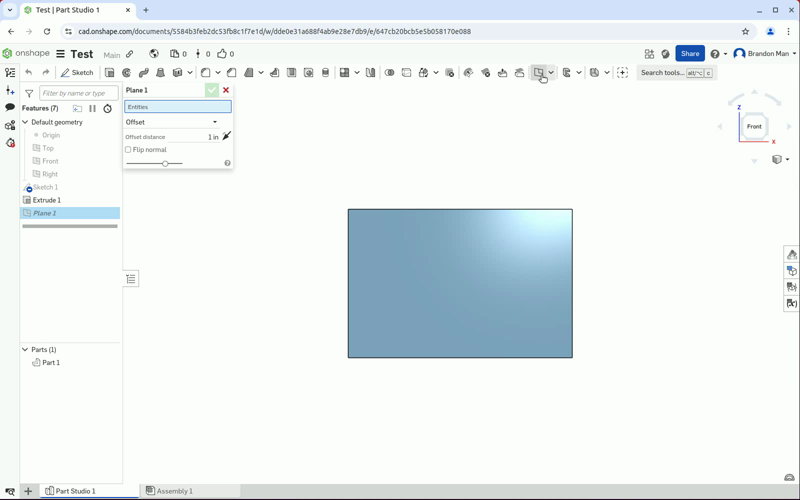
mouse_move(73, 163)
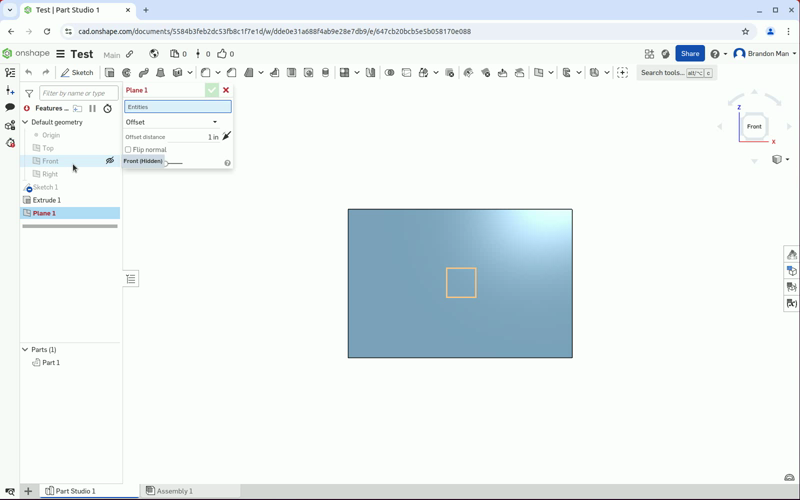
click(73, 163)
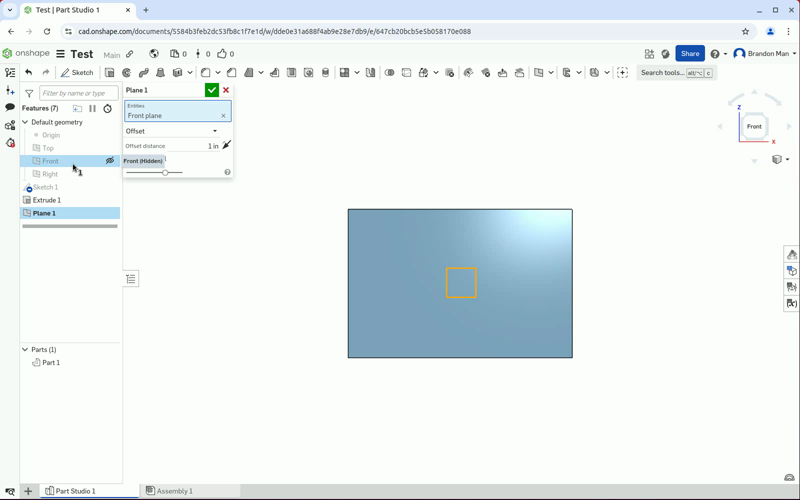
key(tab, 2)
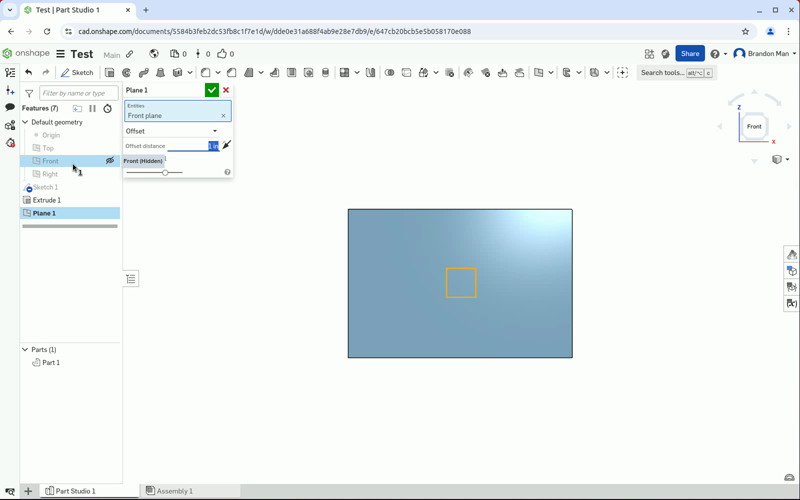
text(7.703)
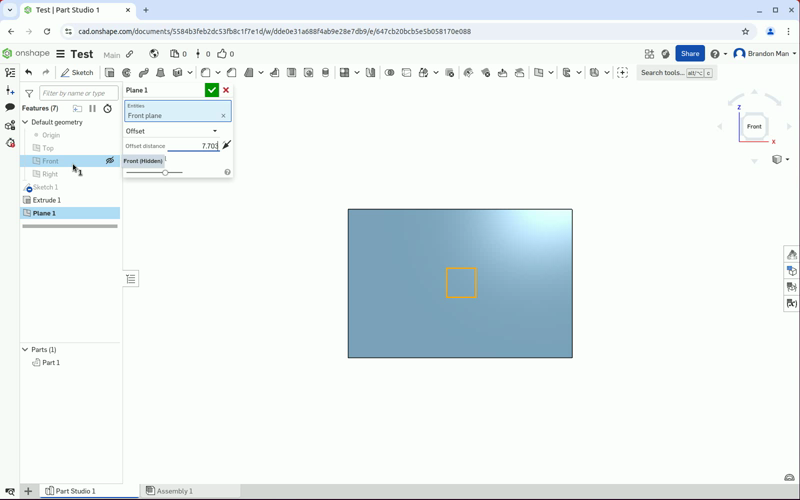
key(enter, 2)
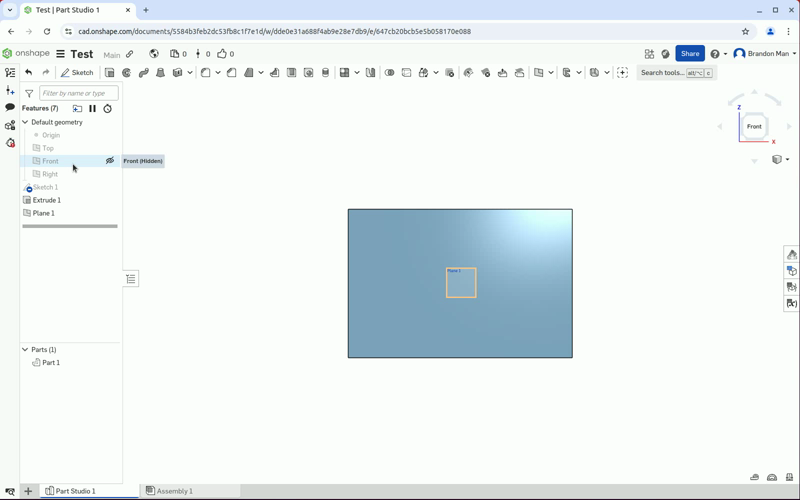
key(shift+s)
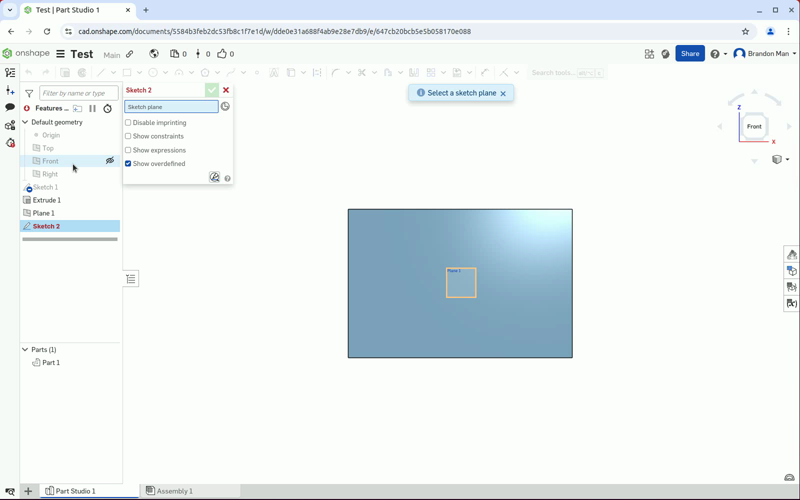
mouse_move(73, 215)
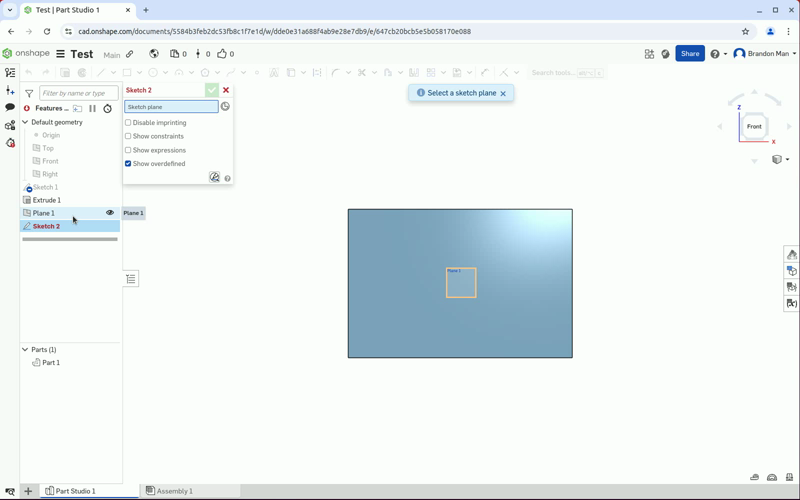
click(73, 215)
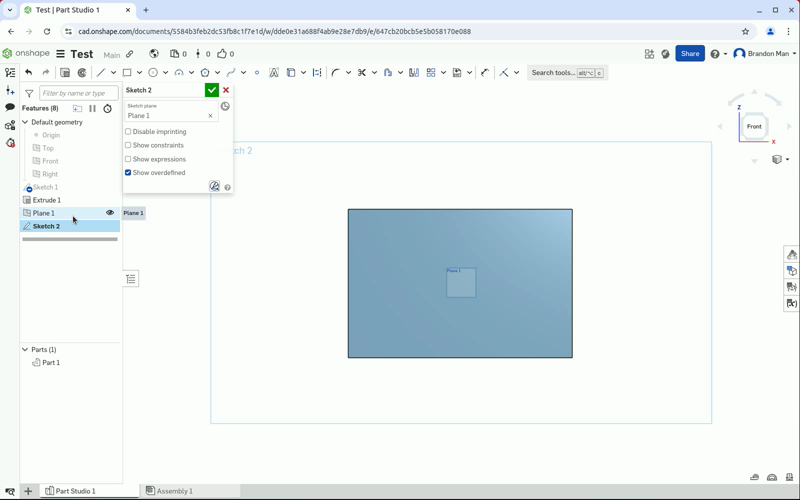
mouse_move(73, 352)
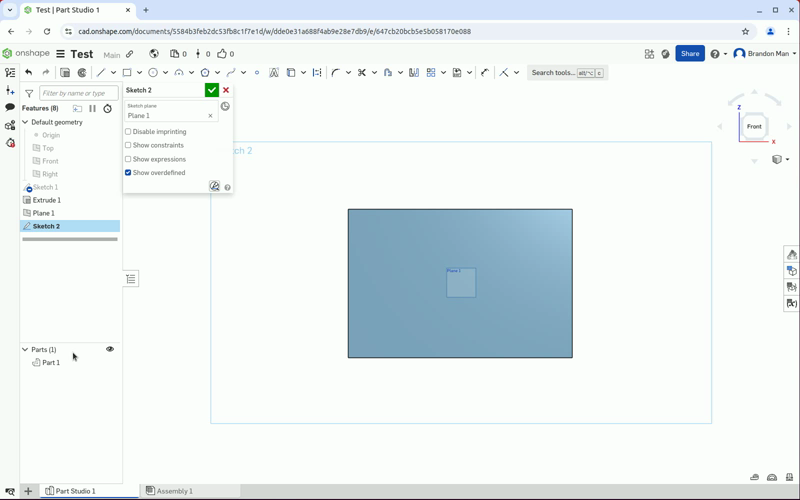
key(y)
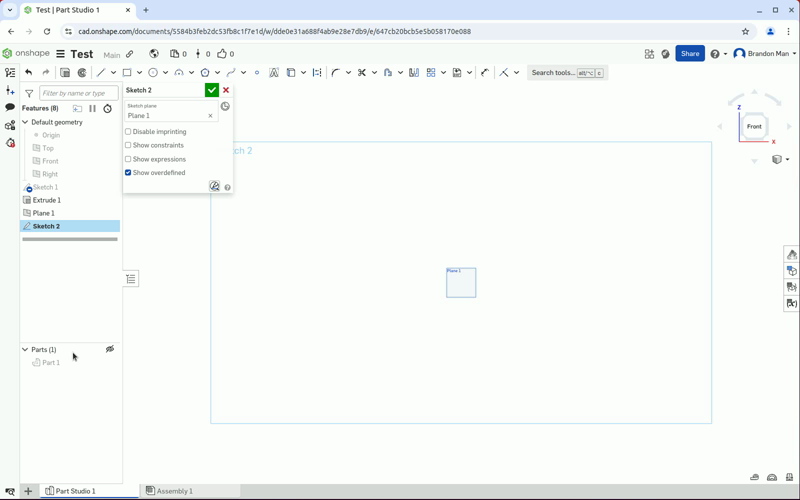
key(c)
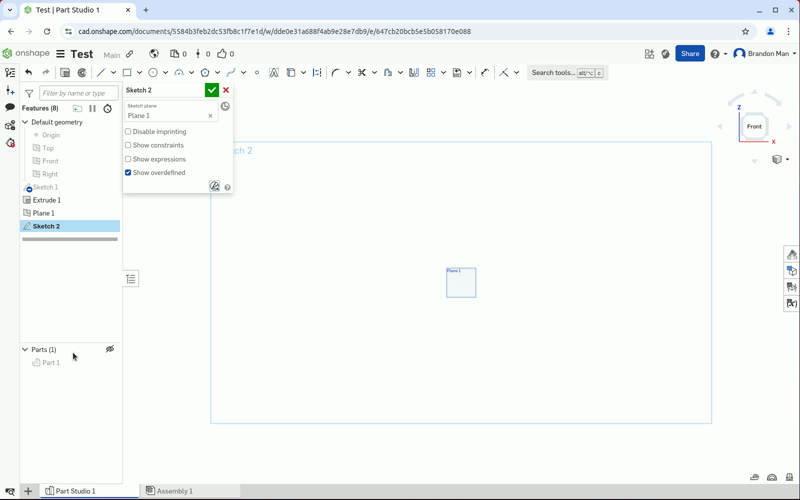
key_down(shift)
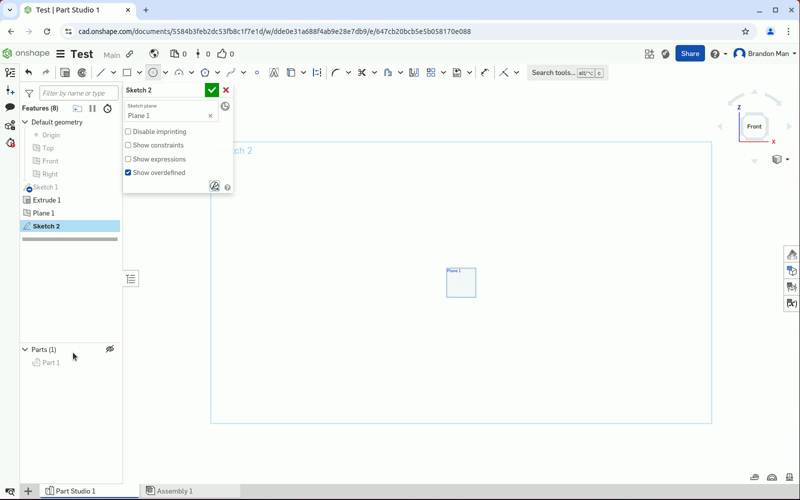
mouse_move(415, 282)
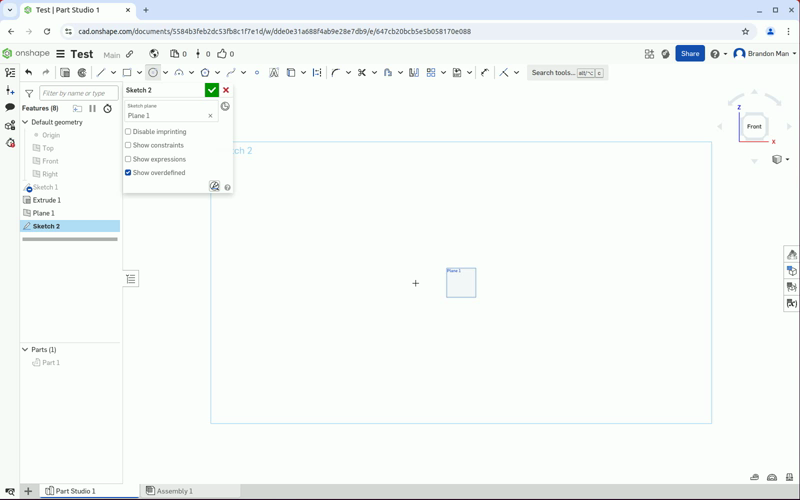
click(415, 282)
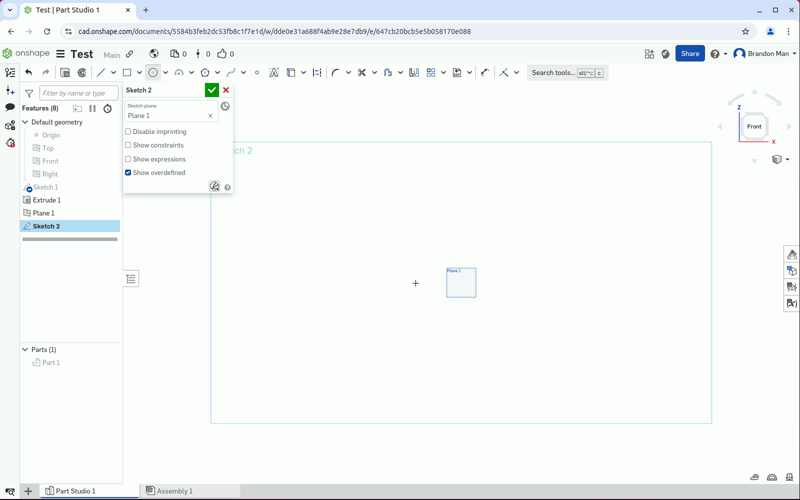
key_up(shift)
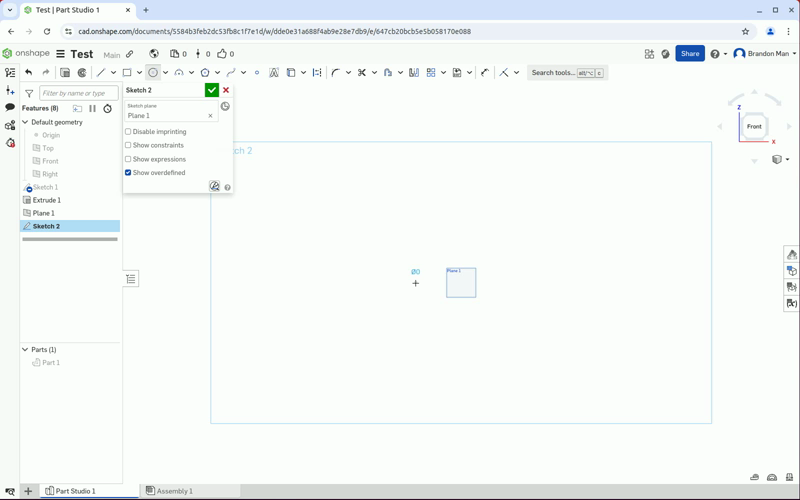
mouse_move(419, 282)
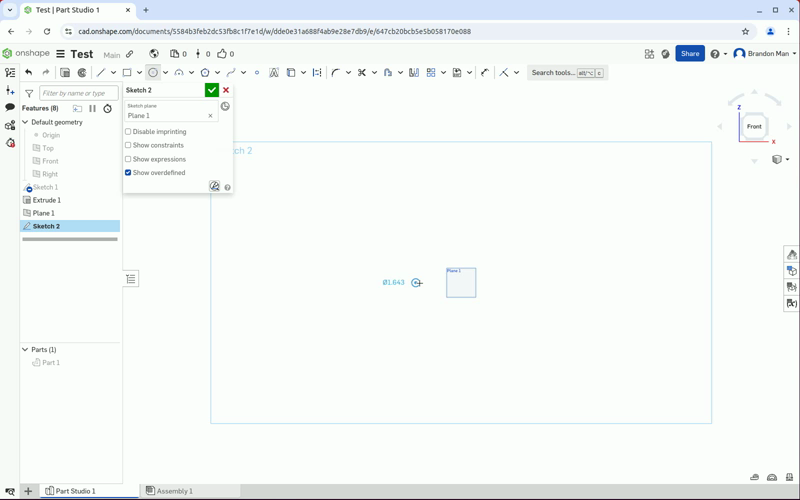
click(419, 282)
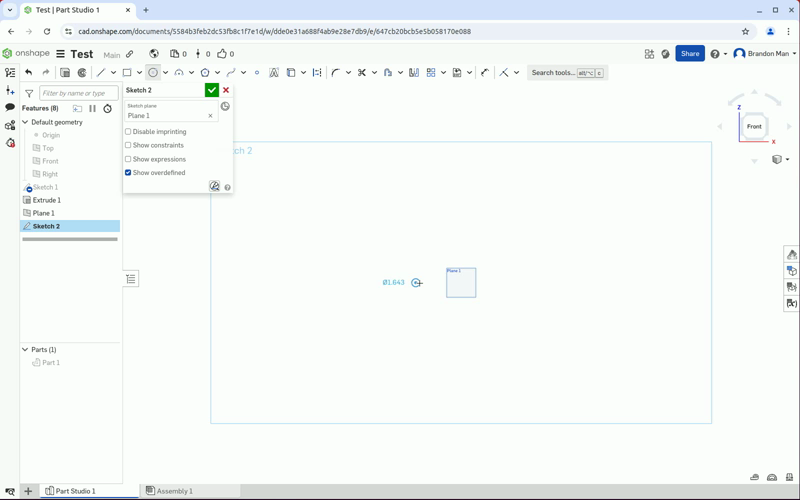
key(esc)
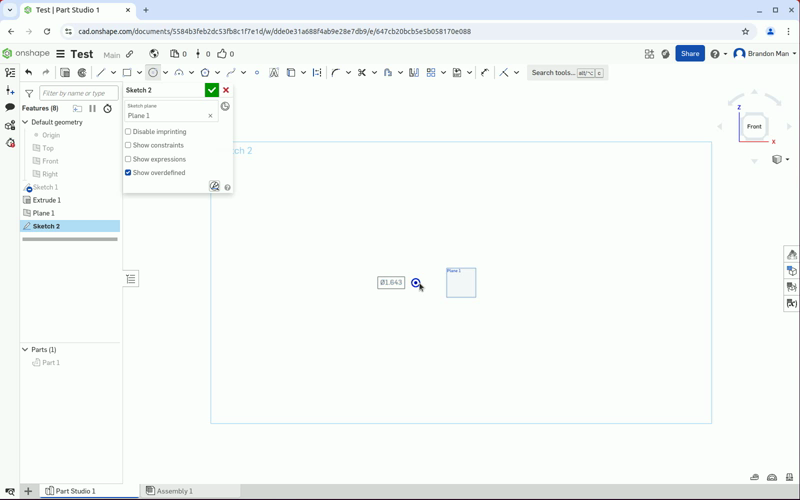
mouse_move(416, 284)
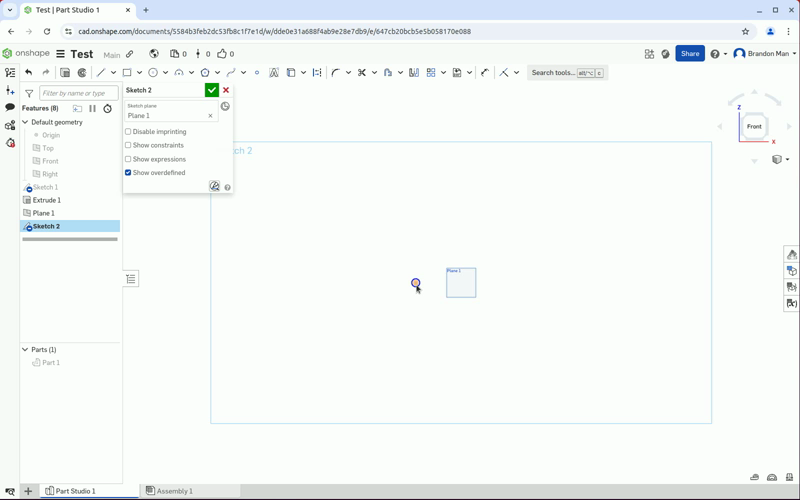
scroll(6)
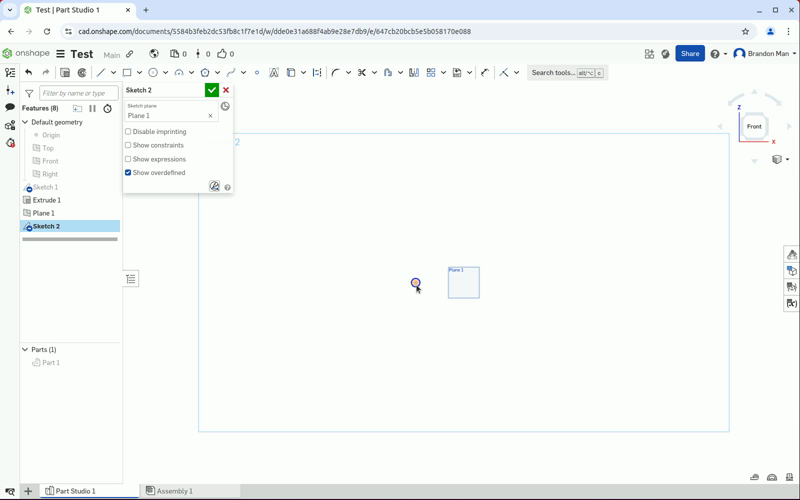
scroll(6)
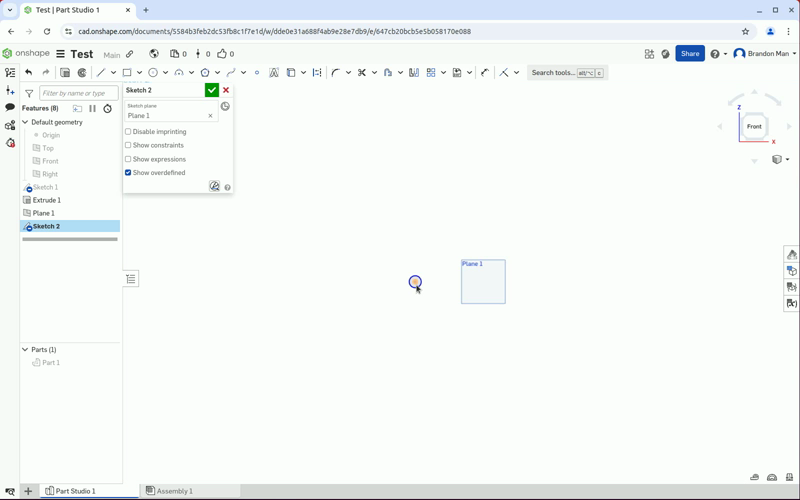
scroll(6)
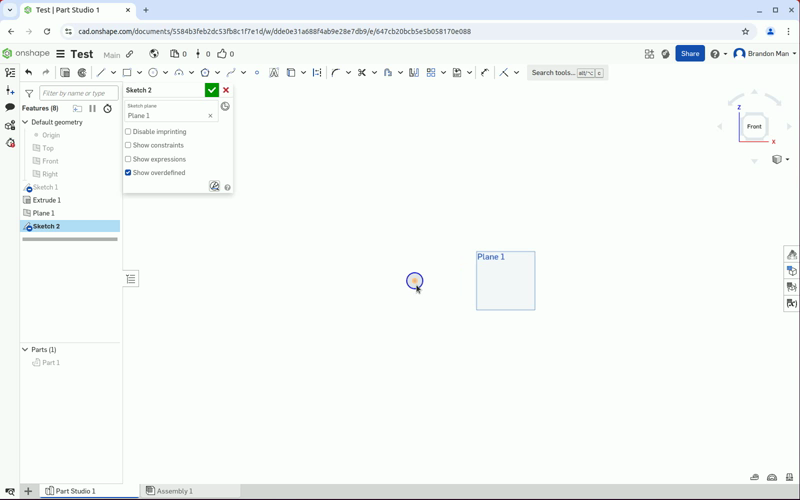
scroll(6)
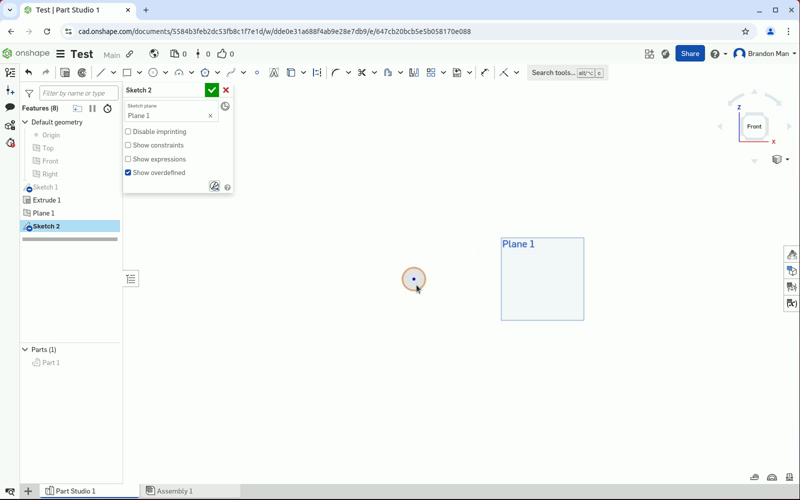
scroll(6)
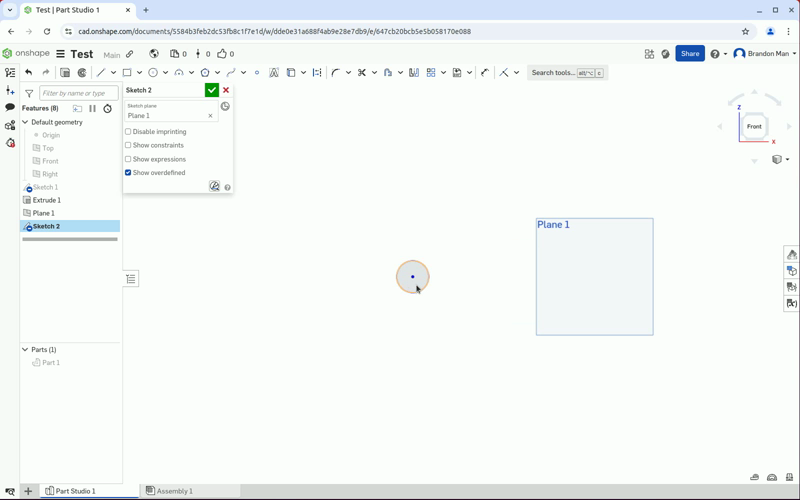
scroll(6)
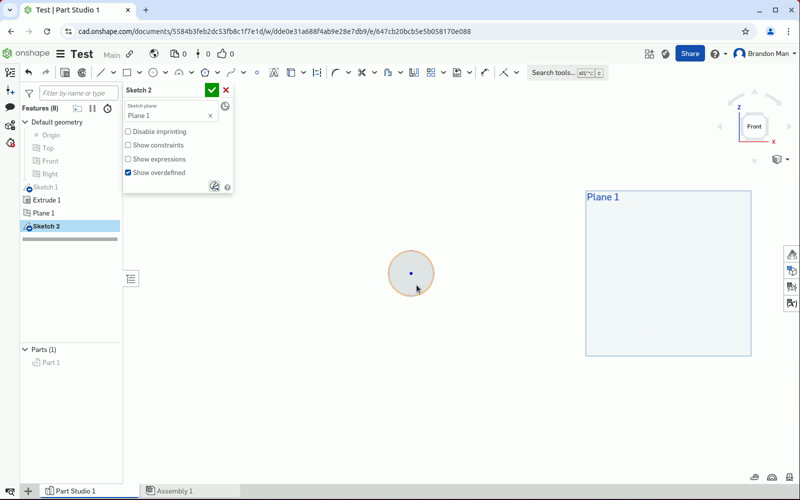
scroll(6)
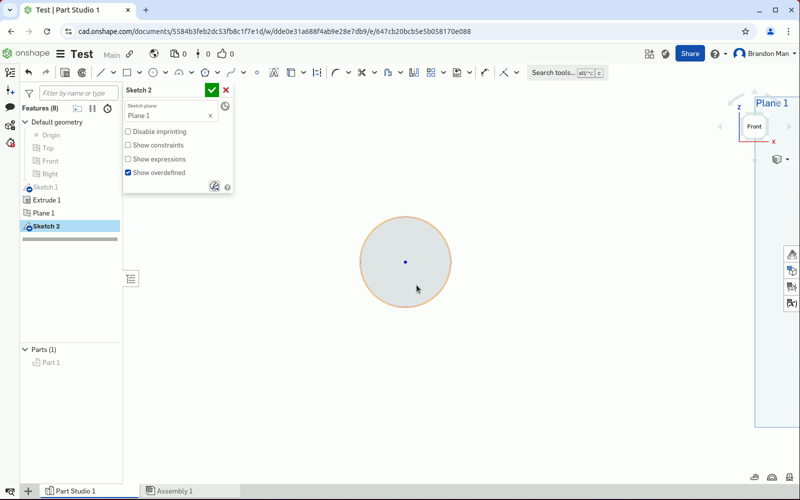
click(416, 284)
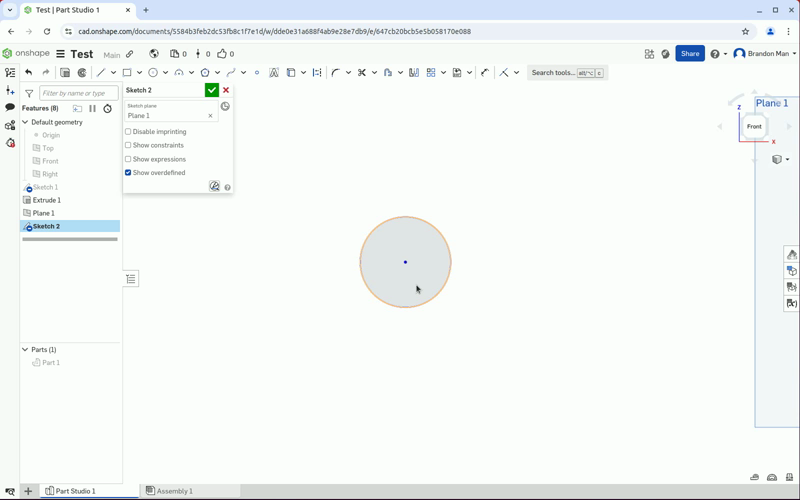
scroll(-6)
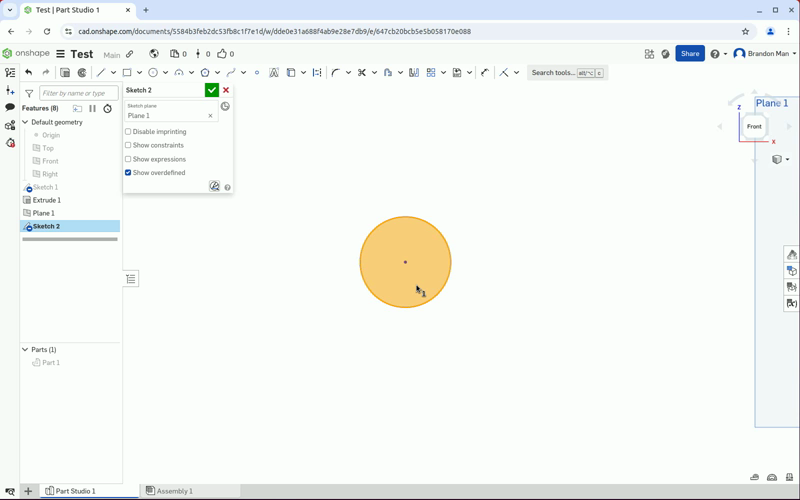
scroll(-6)
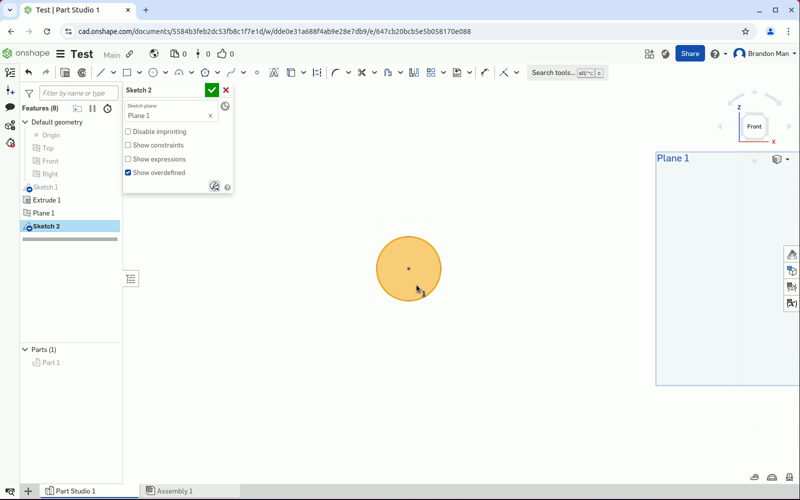
scroll(-6)
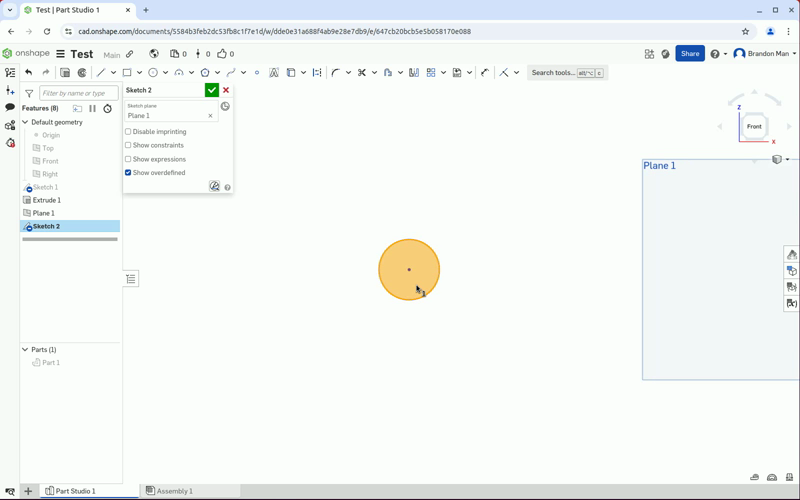
scroll(-6)
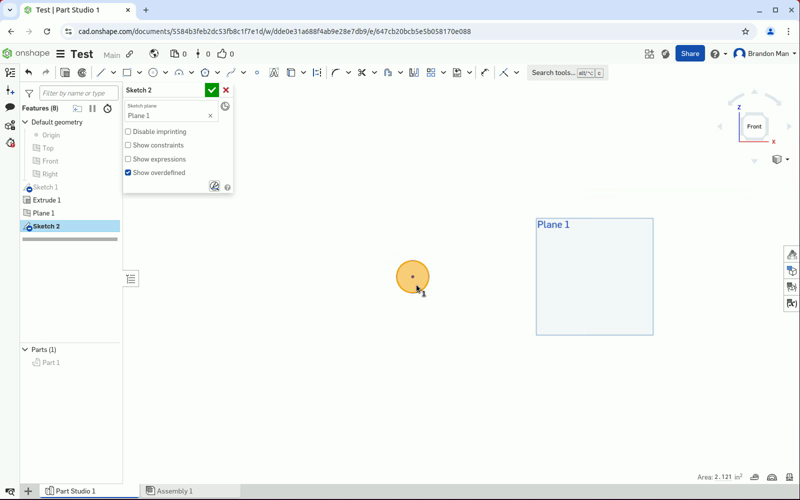
scroll(-6)
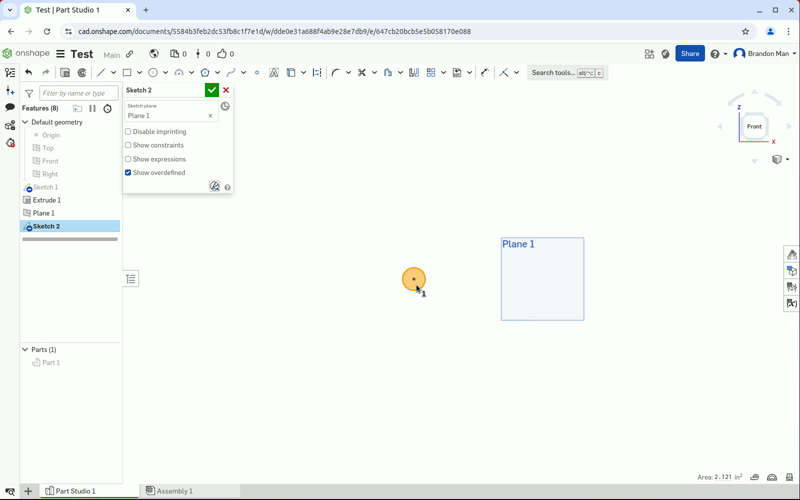
scroll(-6)
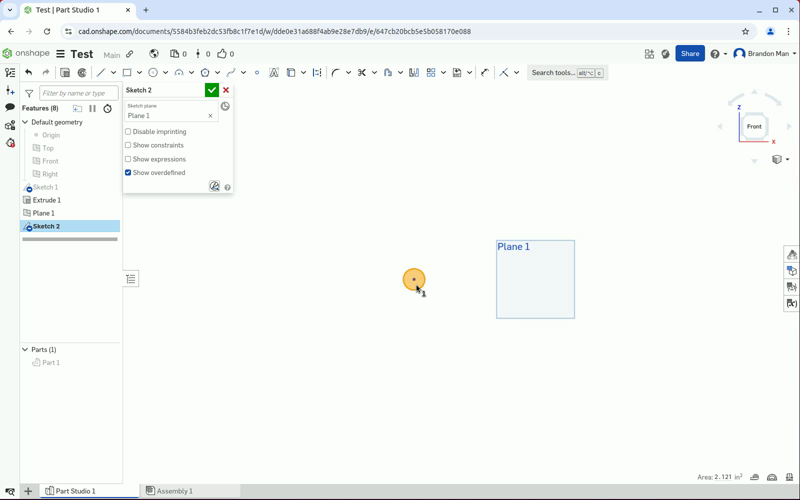
scroll(-6)
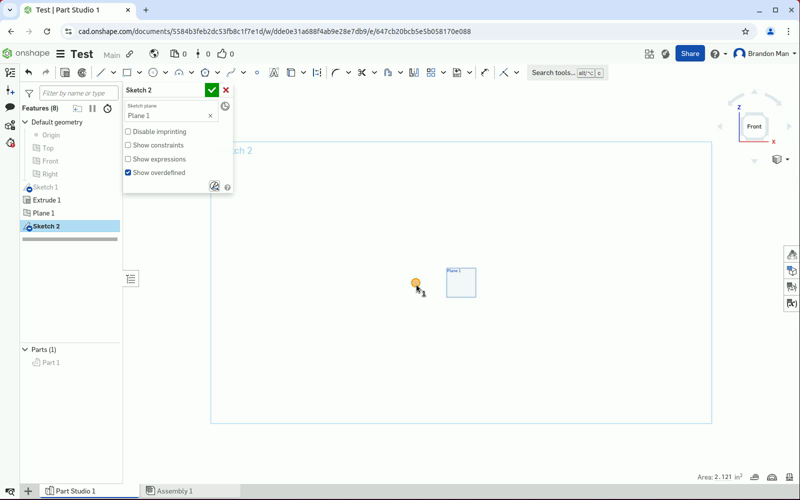
mouse_move(73, 352)
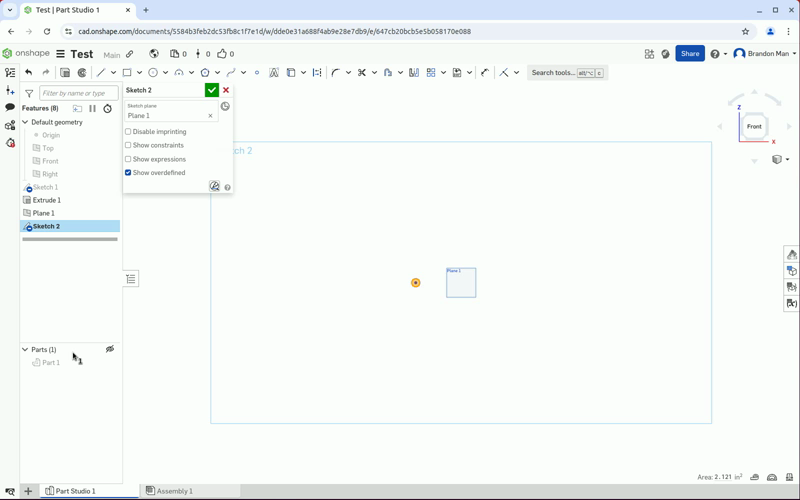
key(shift+y)
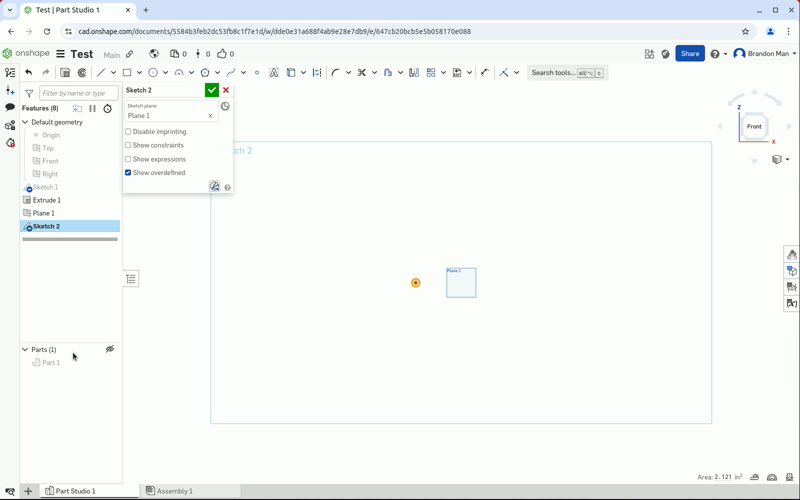
key(shift+e)
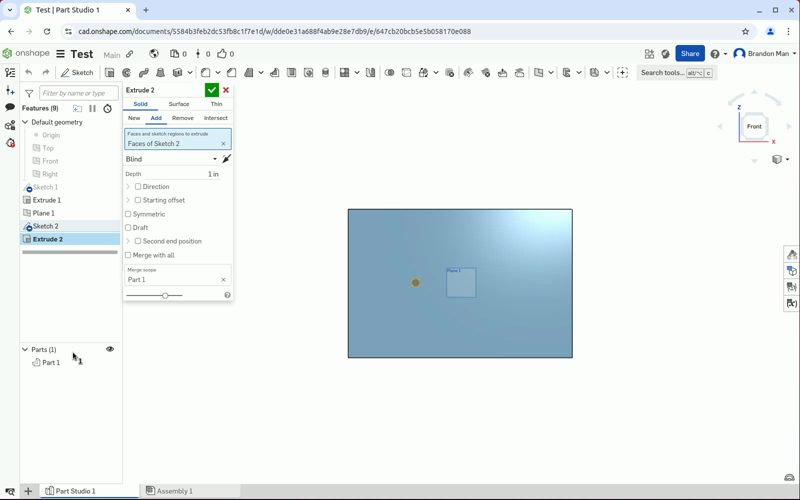
mouse_move(143, 106)
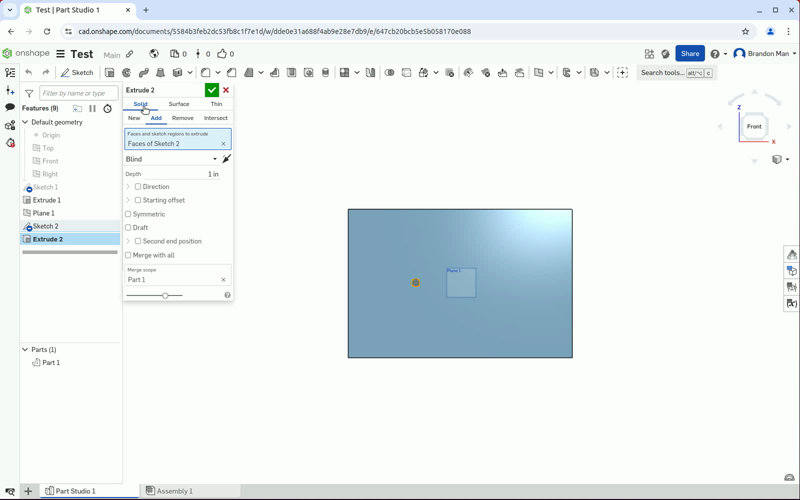
click(143, 106)
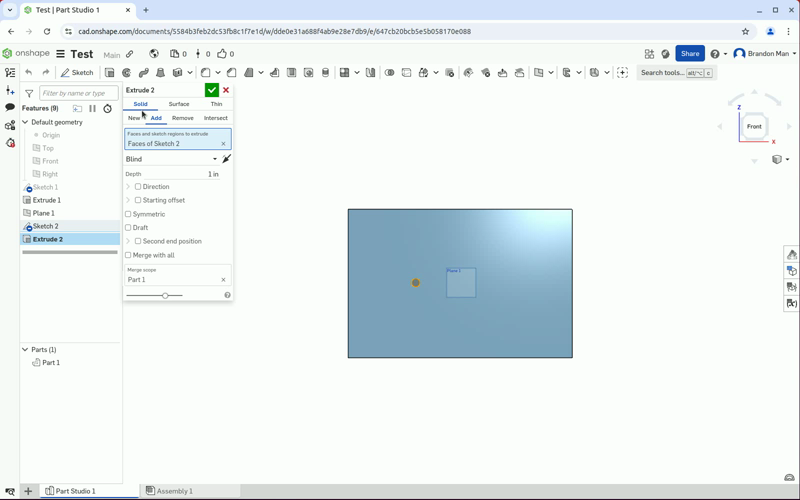
mouse_move(137, 120)
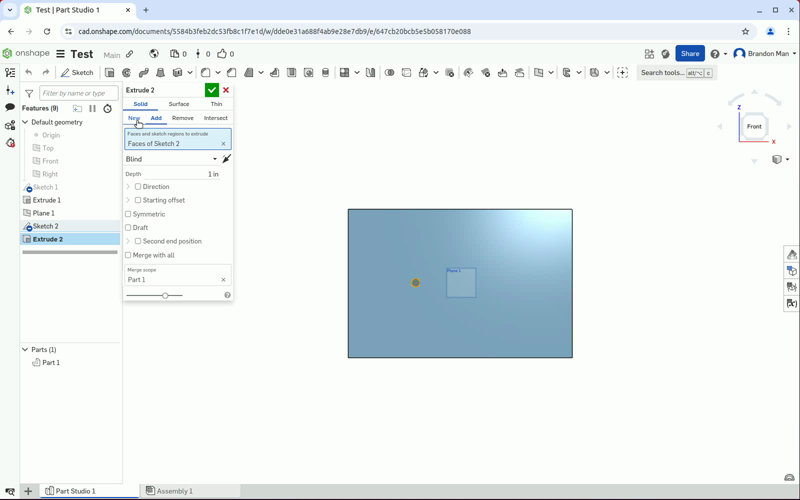
click(137, 120)
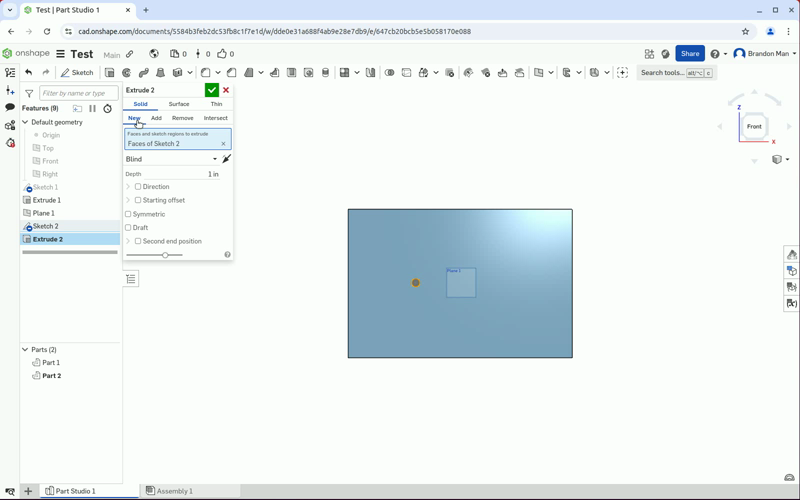
key(tab, 4)
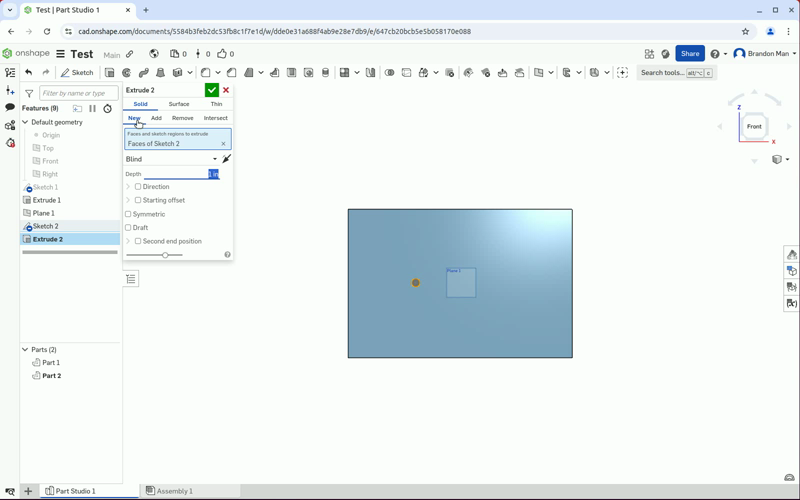
text(4.574)
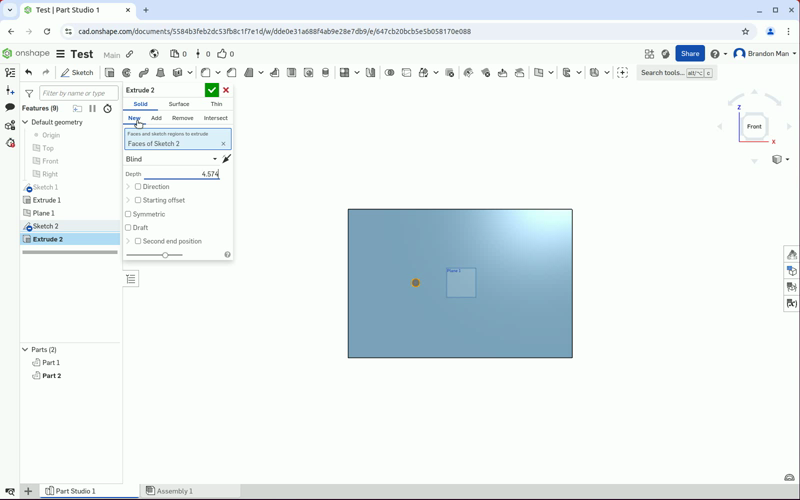
key(enter)
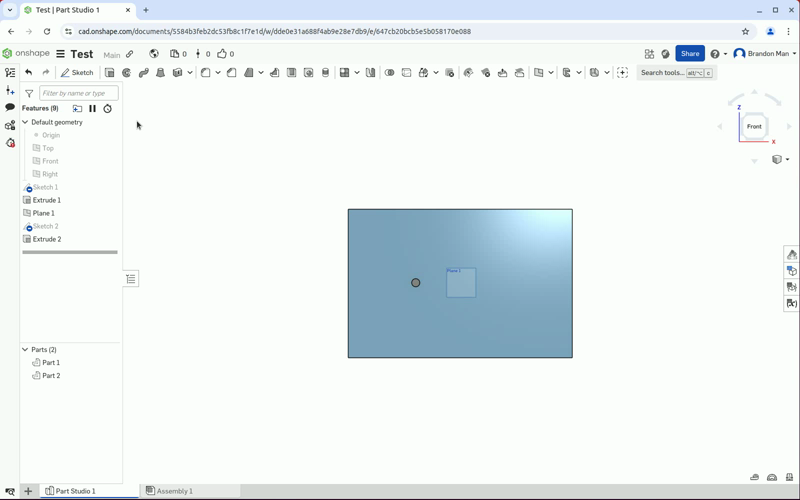
key(shift+h)
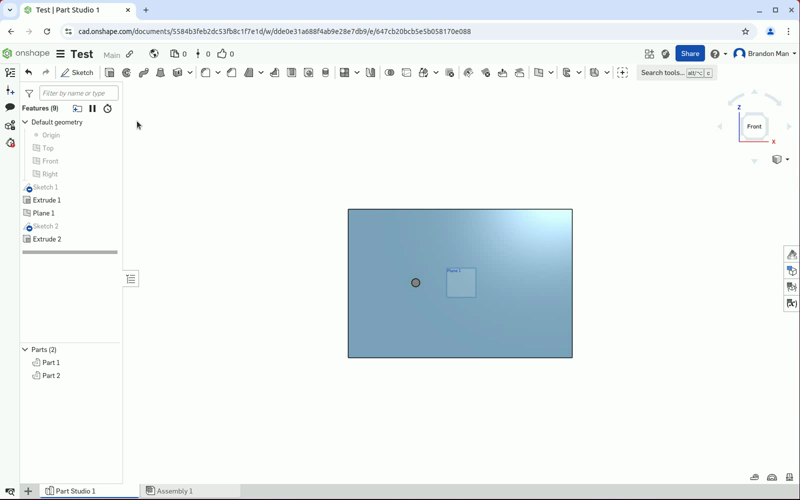
key(shift+h)
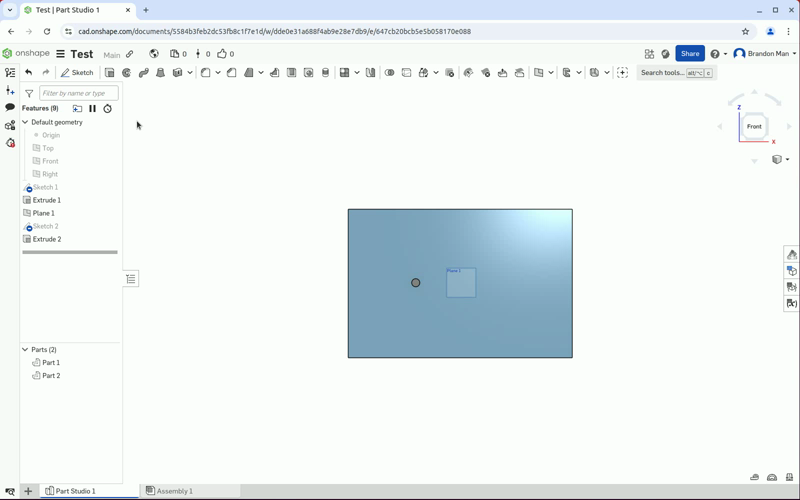
mouse_move(73, 189)
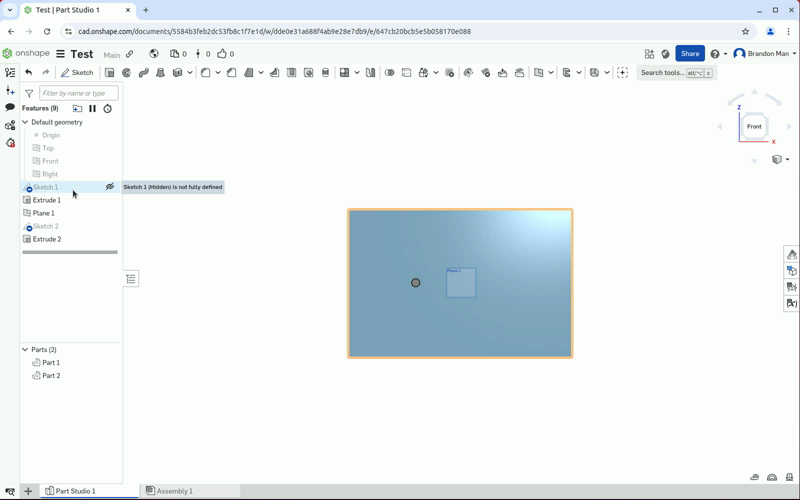
click(73, 189)
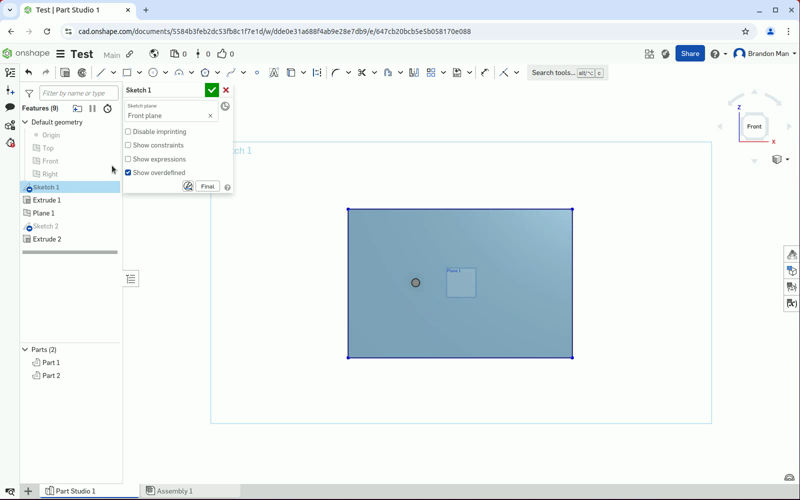
mouse_move(229, 92)
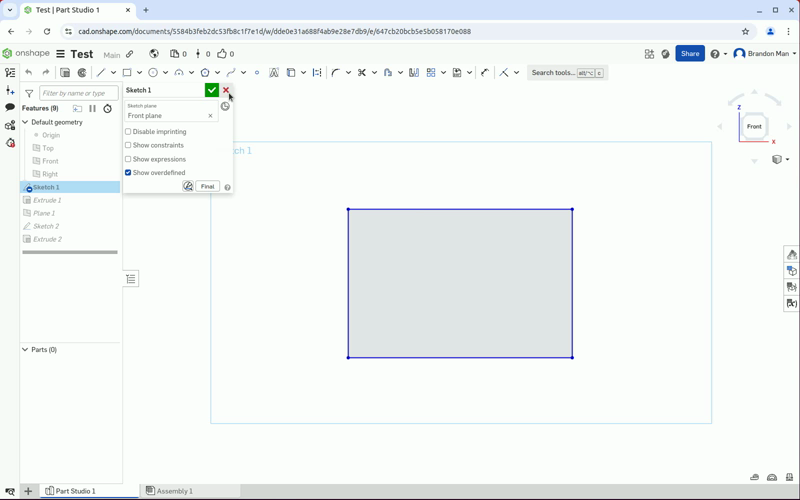
click(229, 92)
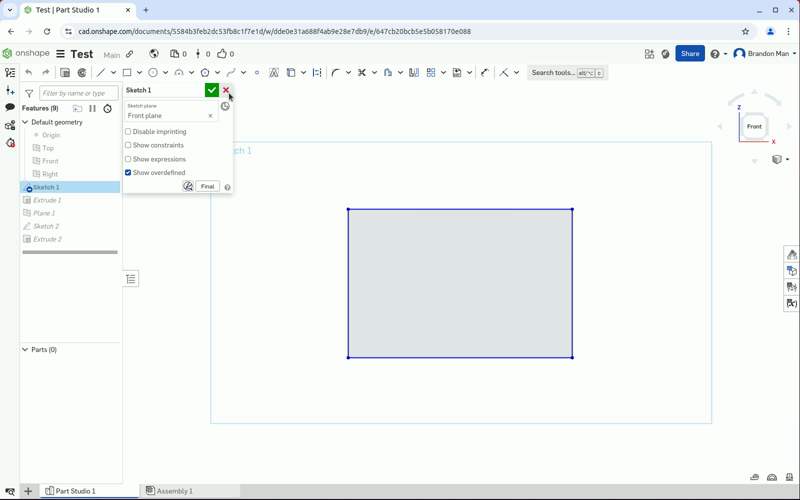
key(shift+s)
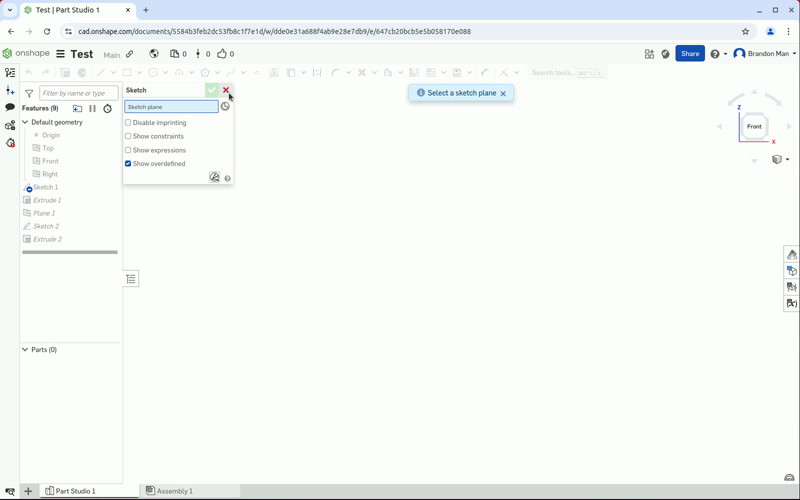
mouse_move(73, 215)
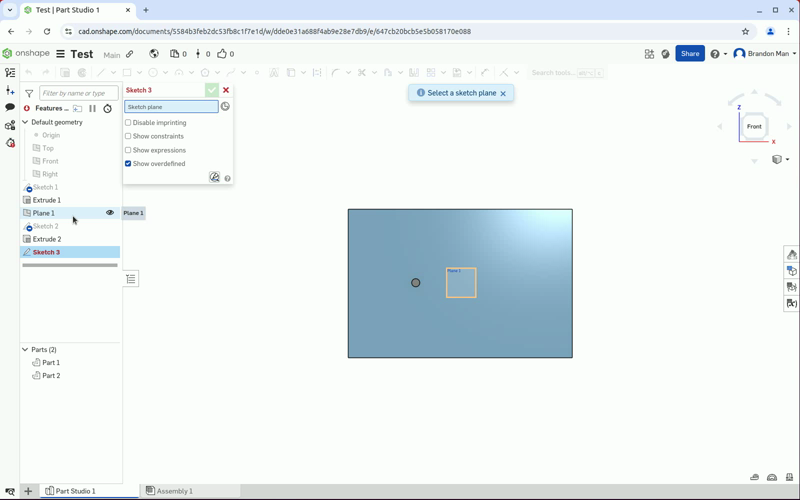
click(73, 215)
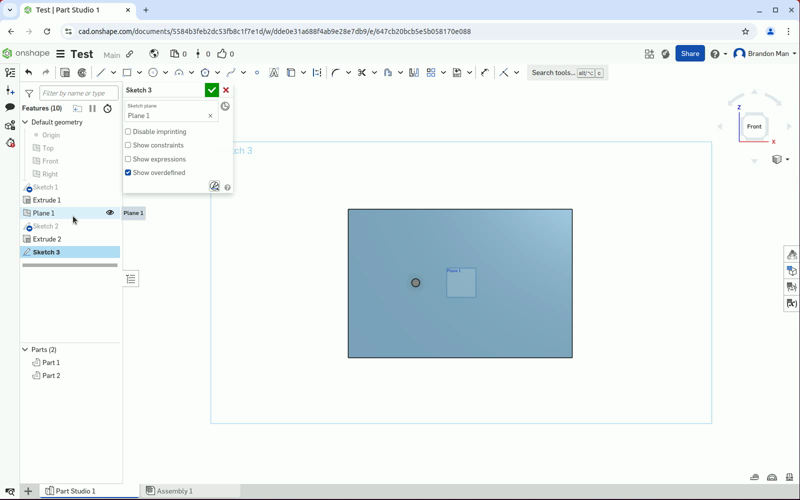
mouse_move(73, 352)
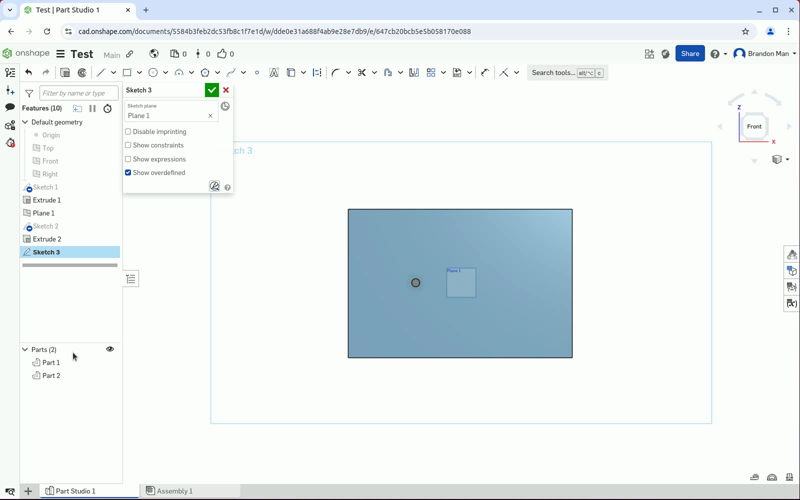
key(y)
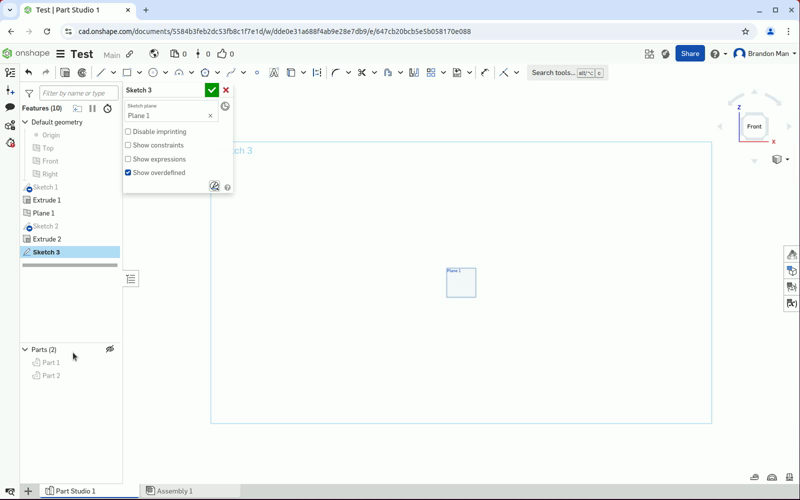
key(c)
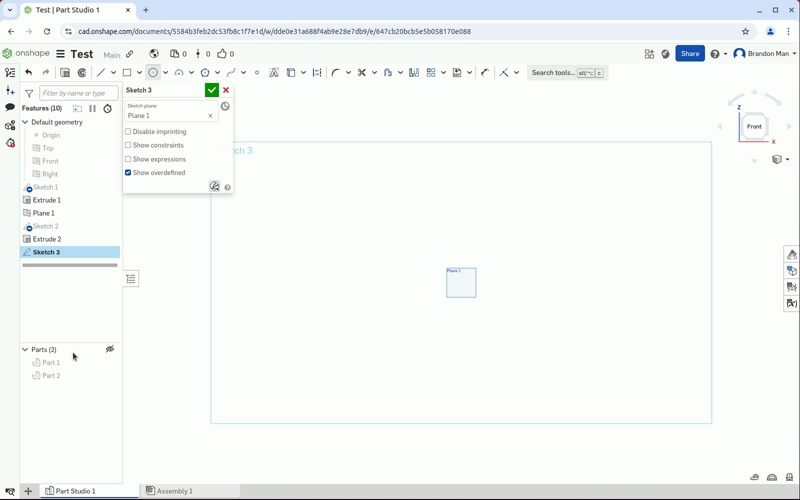
key_down(shift)
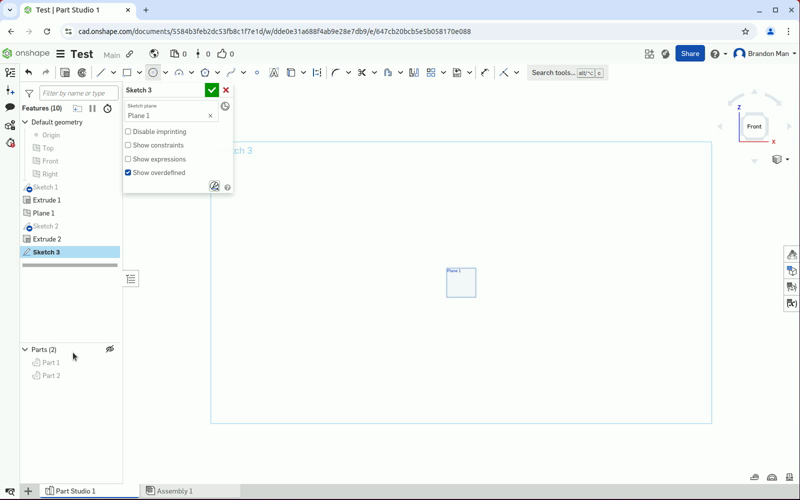
mouse_move(453, 282)
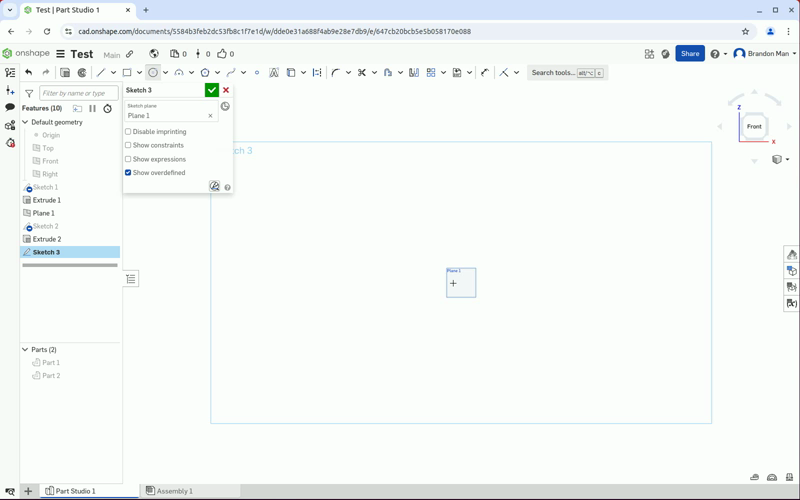
click(453, 282)
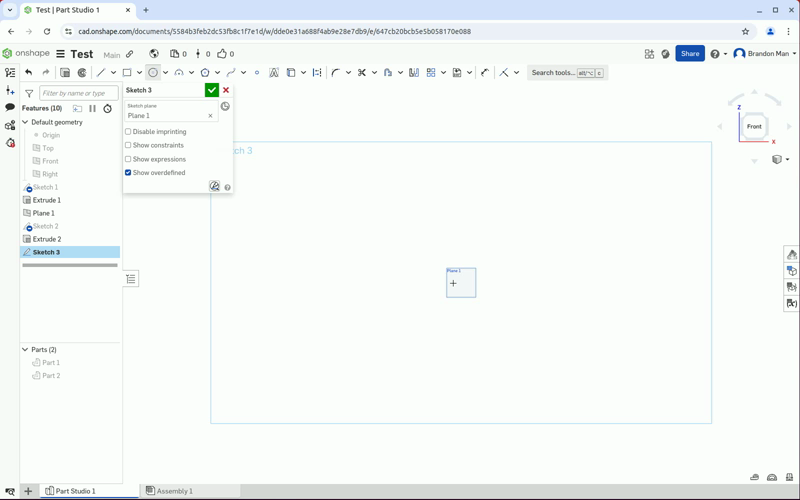
key_up(shift)
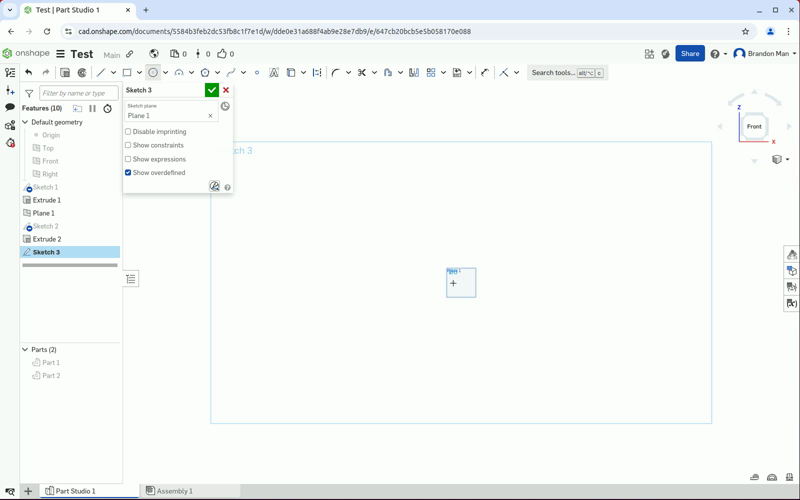
mouse_move(457, 282)
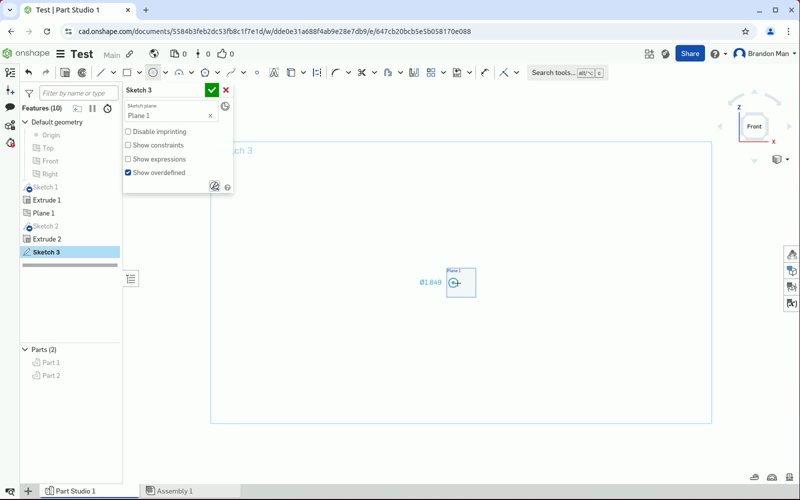
click(457, 282)
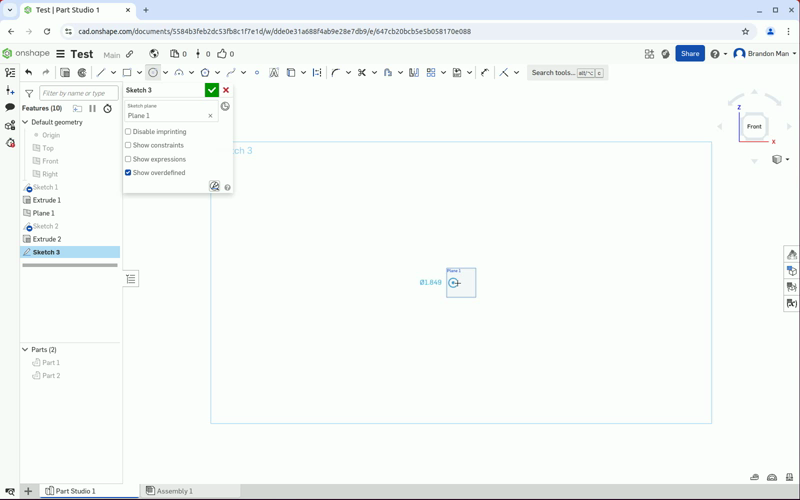
key(esc)
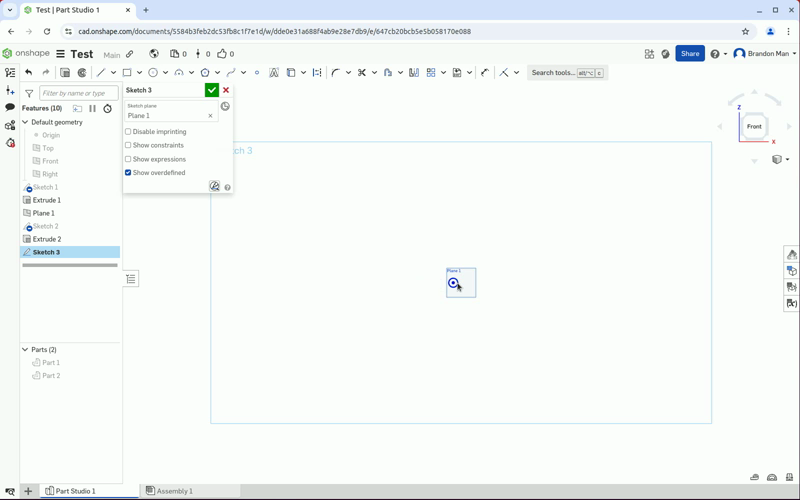
mouse_move(451, 283)
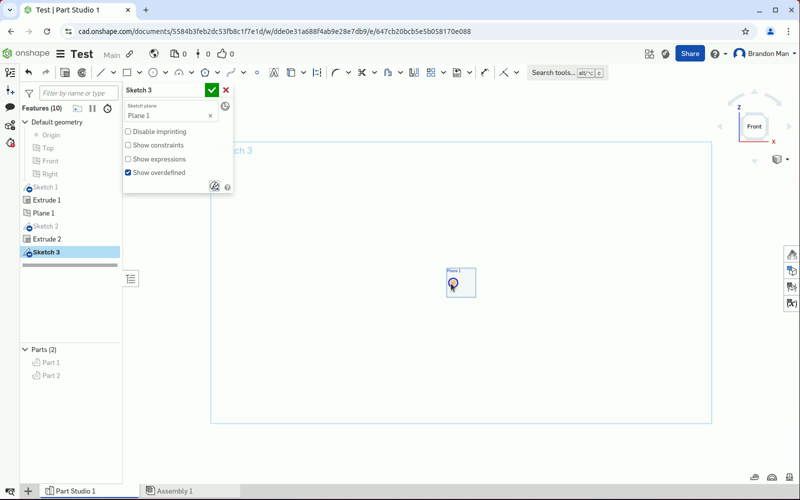
scroll(6)
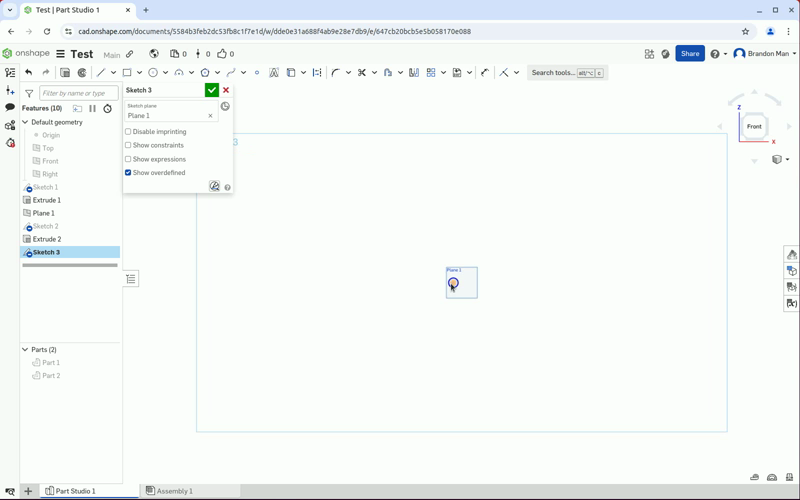
scroll(6)
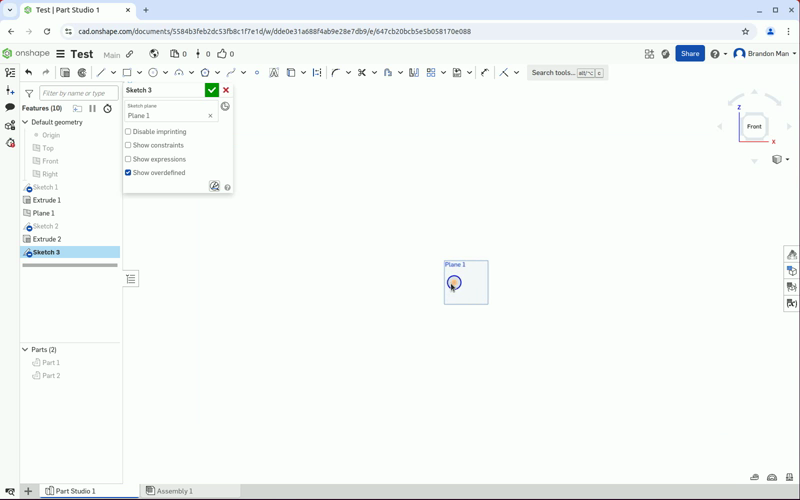
scroll(6)
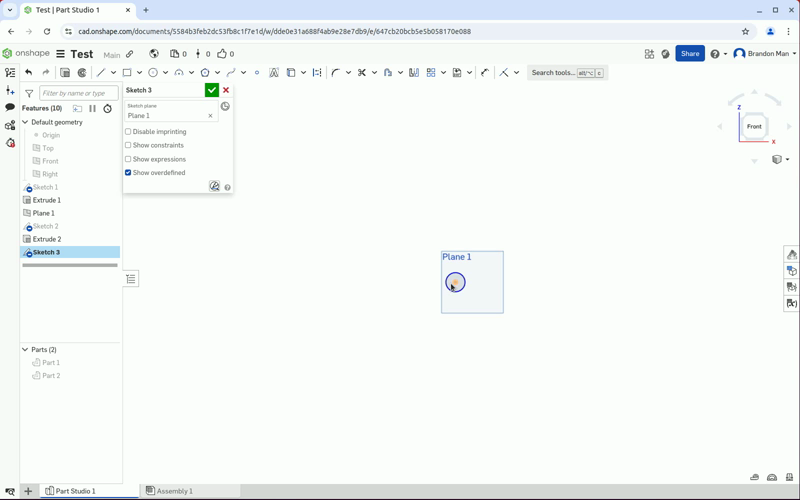
scroll(6)
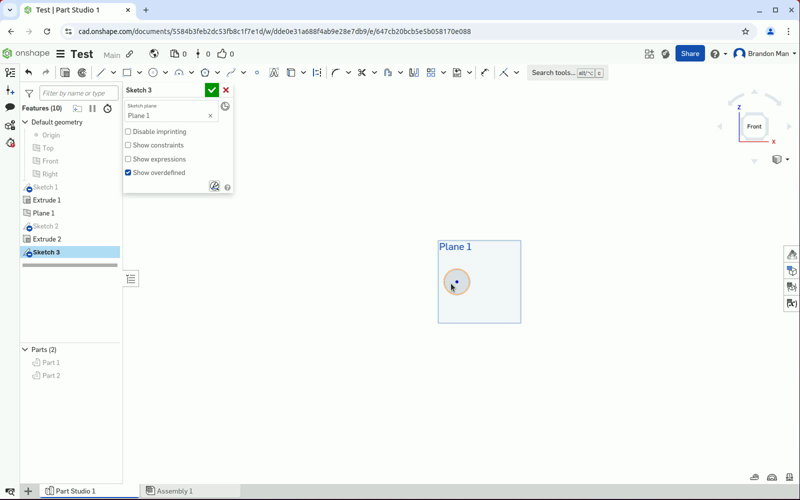
scroll(6)
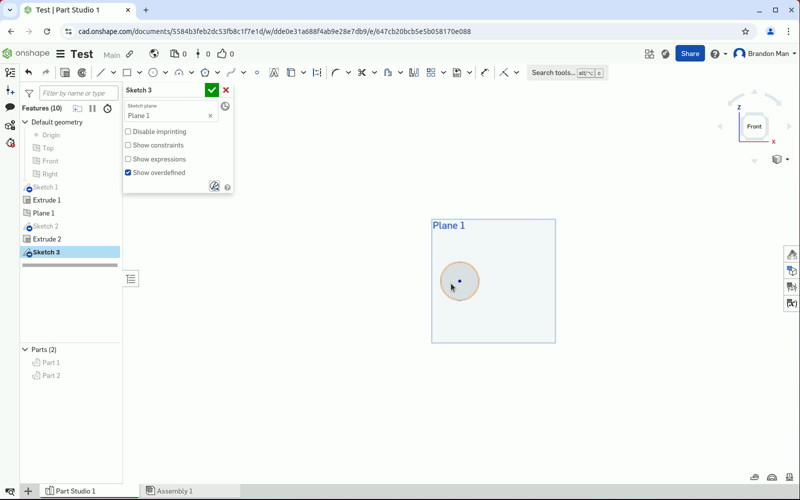
scroll(6)
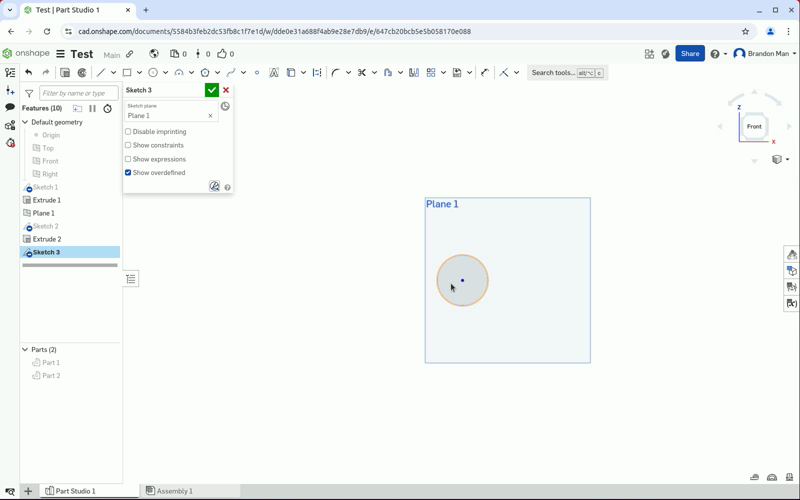
scroll(6)
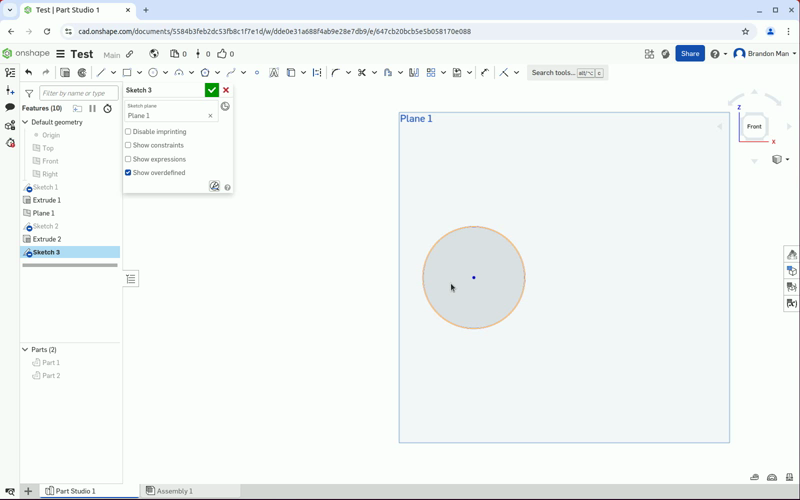
click(451, 283)
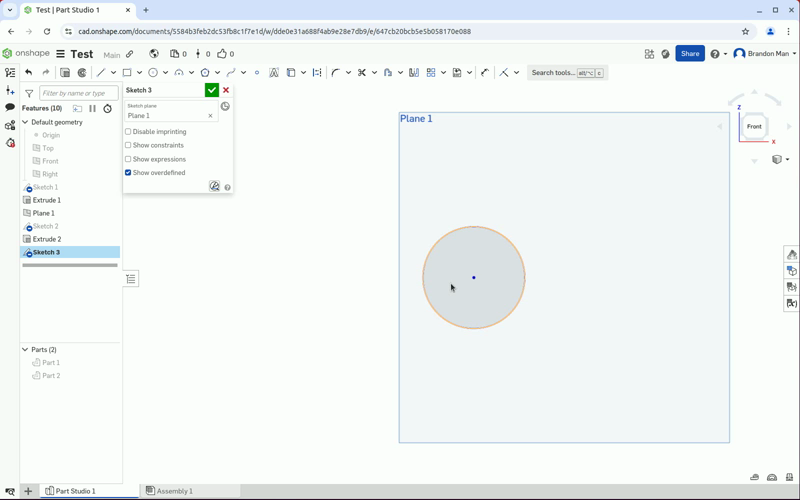
scroll(-6)
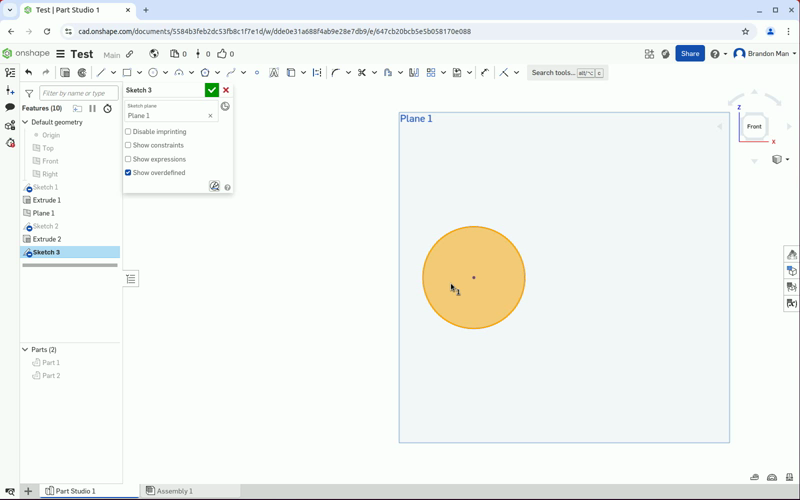
scroll(-6)
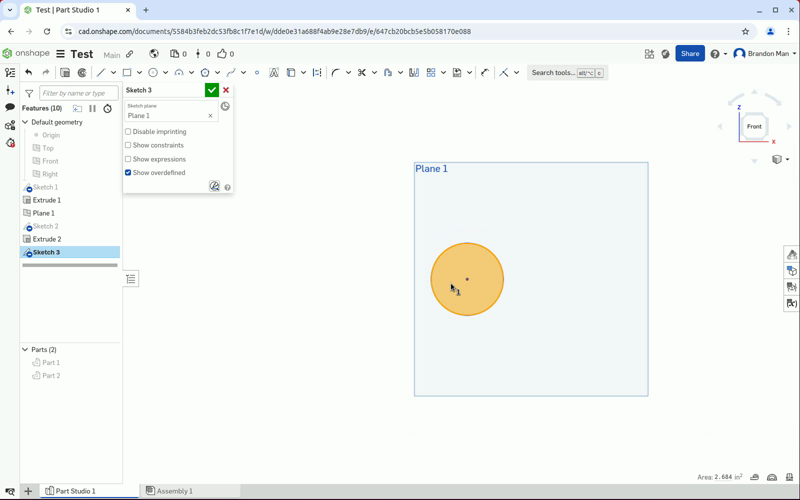
scroll(-6)
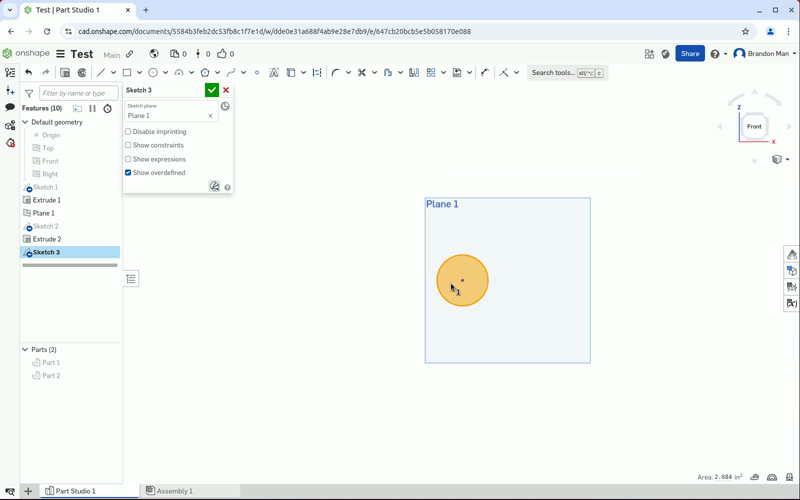
scroll(-6)
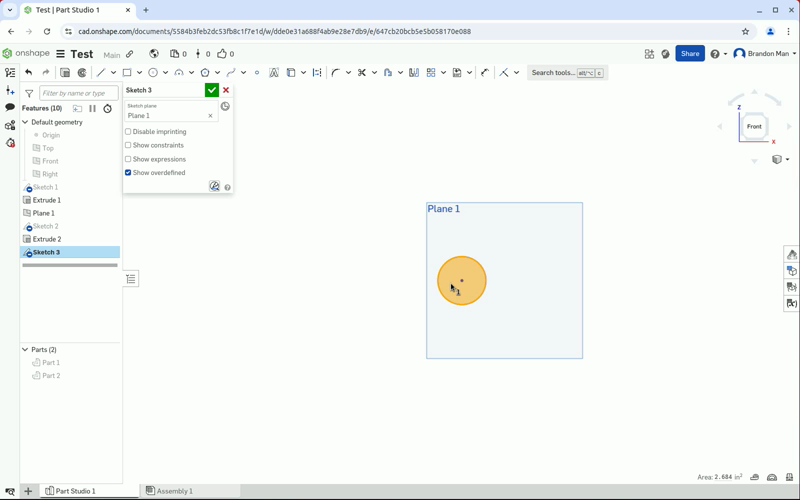
scroll(-6)
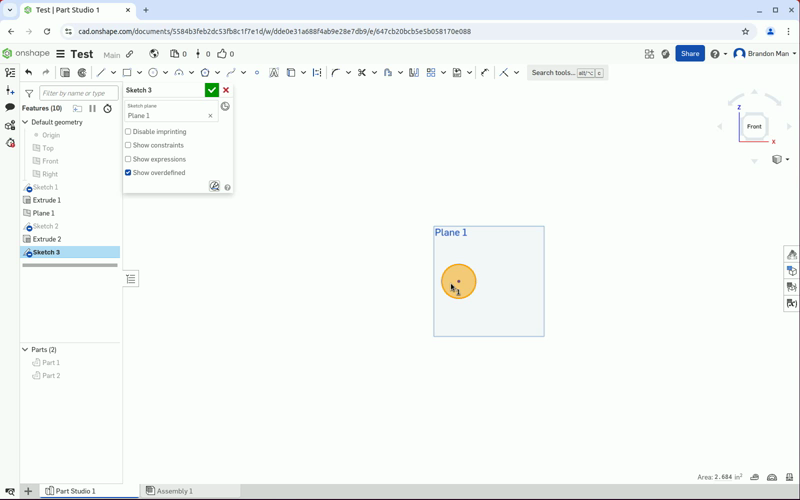
scroll(-6)
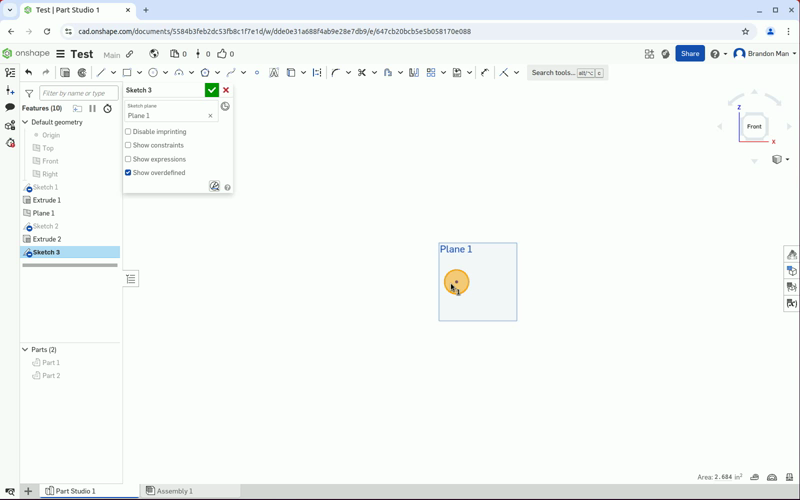
scroll(-6)
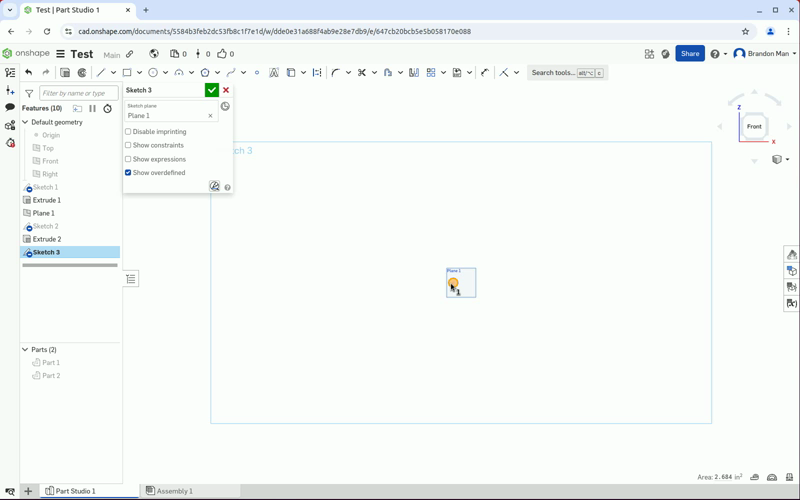
mouse_move(73, 352)
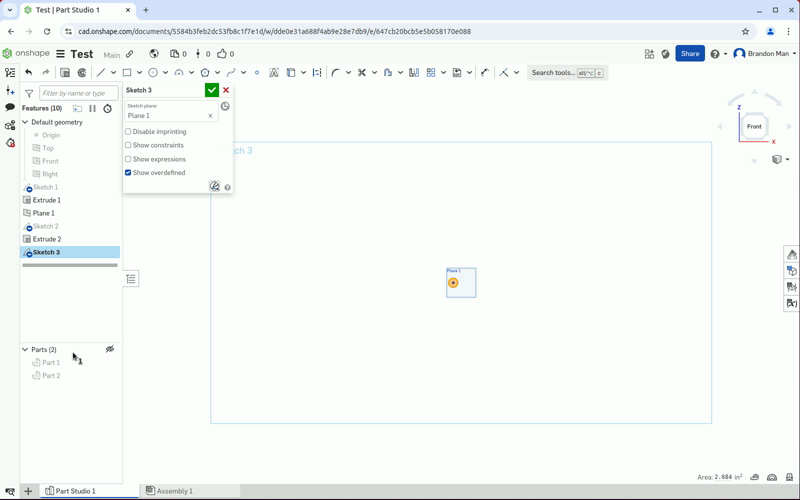
key(shift+y)
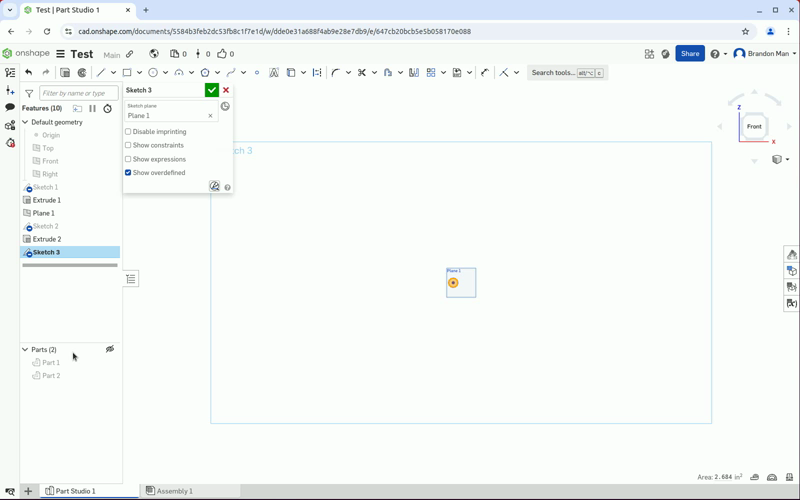
key(shift+e)
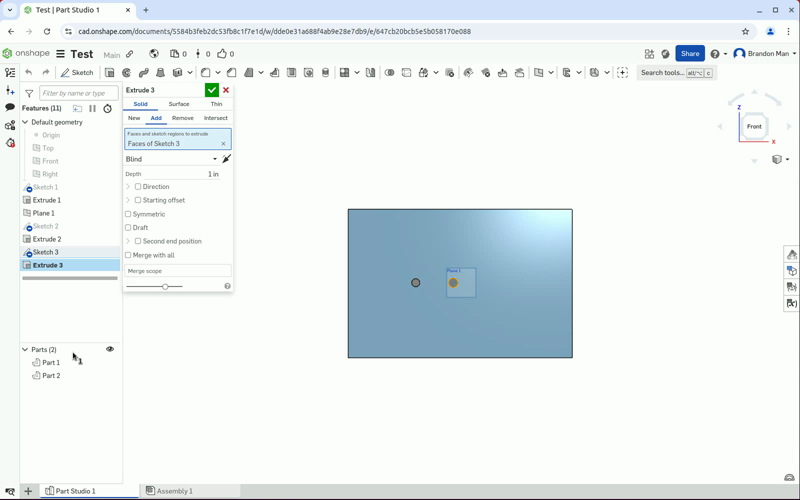
mouse_move(143, 106)
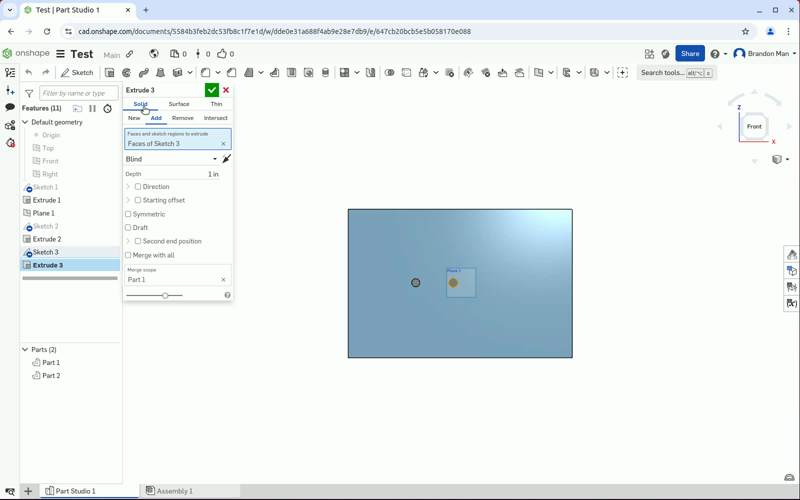
click(143, 106)
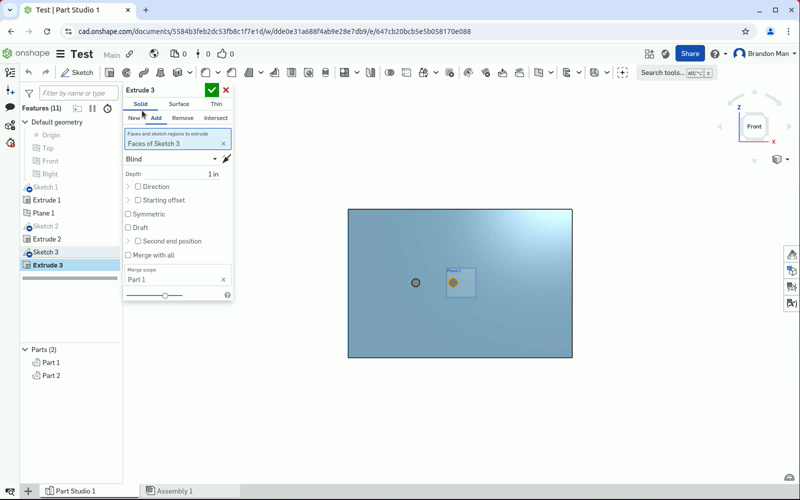
mouse_move(137, 120)
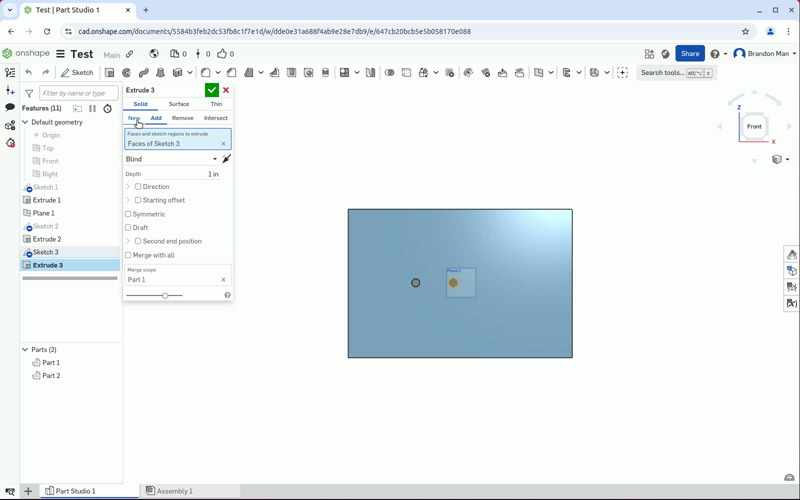
click(137, 120)
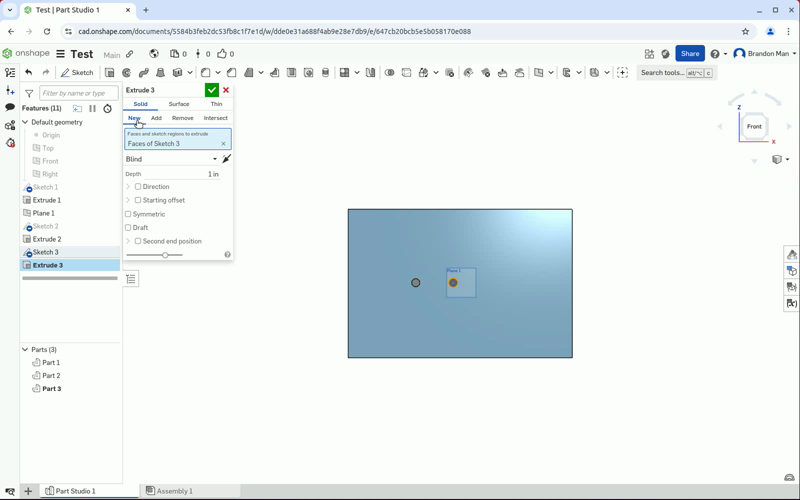
key(tab, 4)
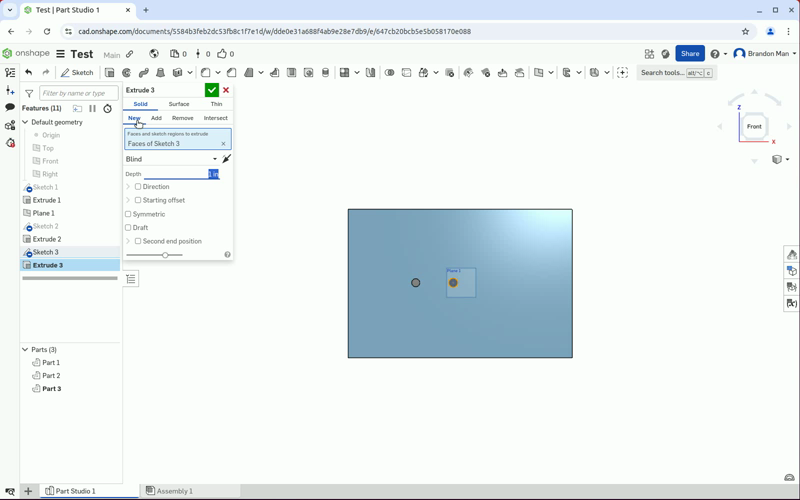
text(4.574)
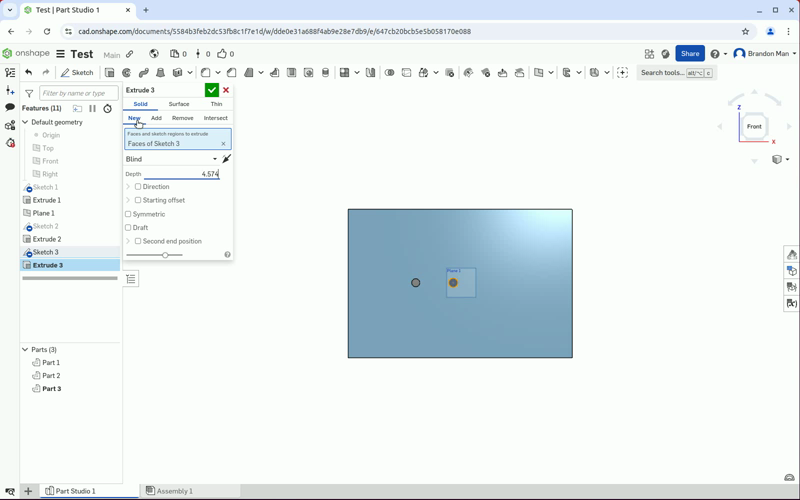
key(enter)
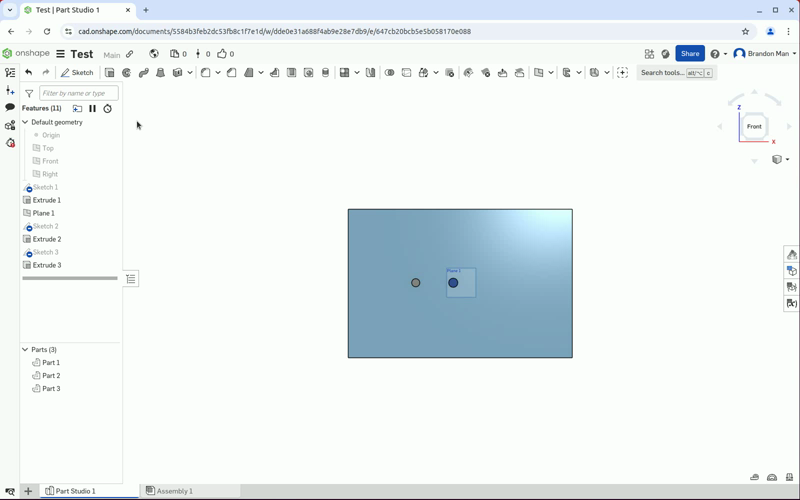
key(shift+h)
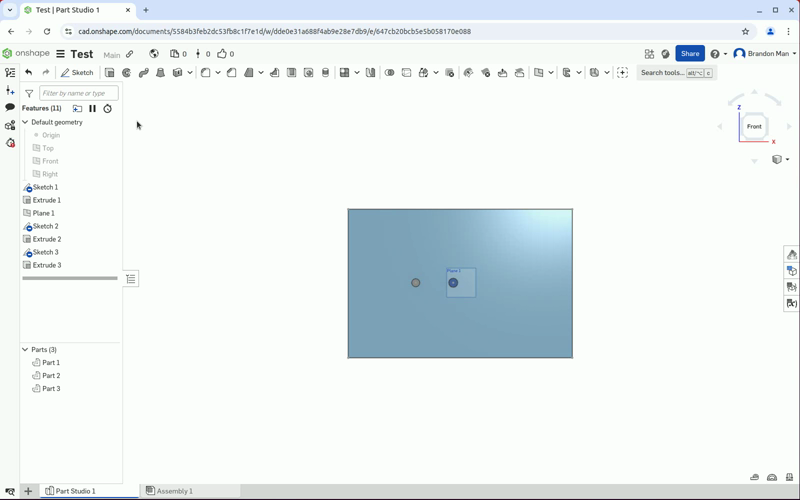
key(shift+h)
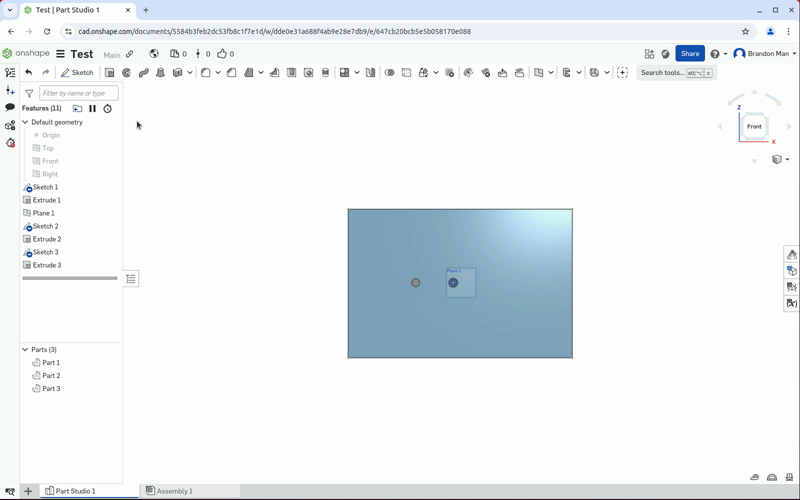
key(shift+7)
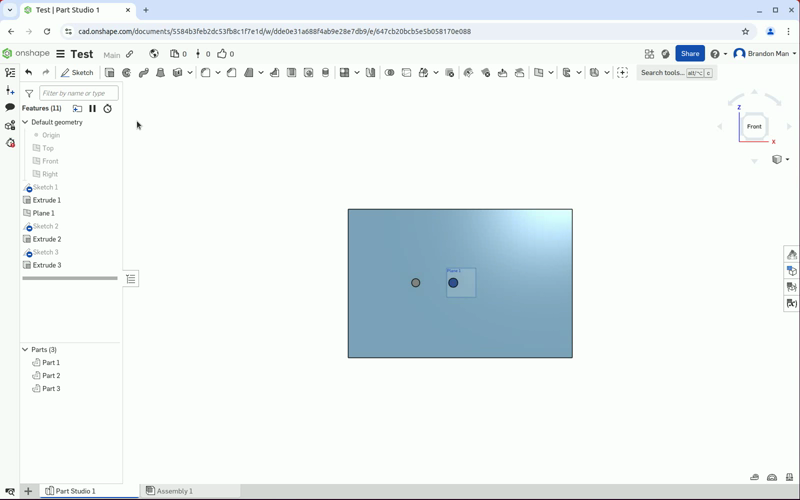
key(left, 2)
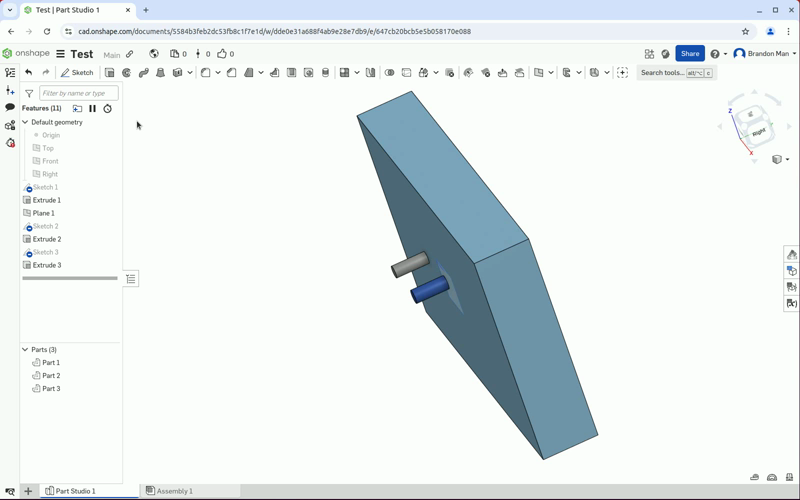
key(down, 2)
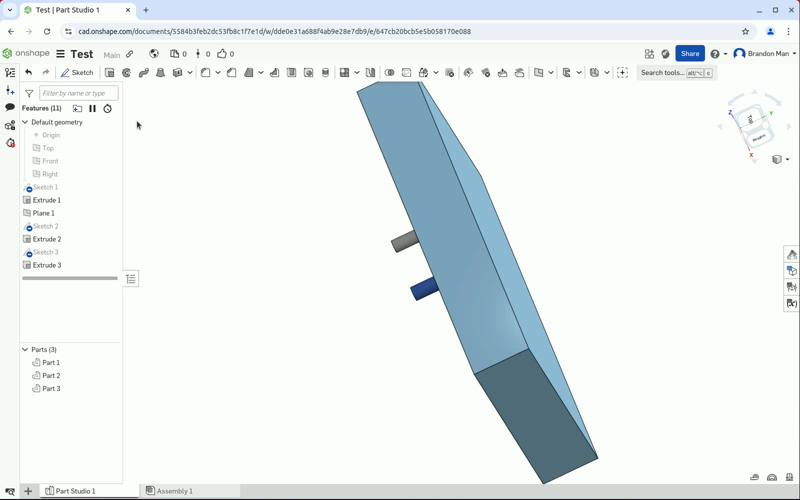
key(up, 2)
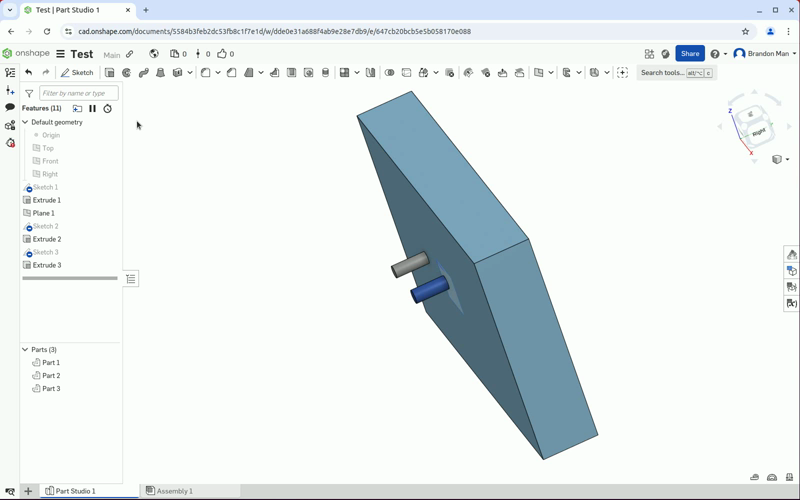
key(right, 2)
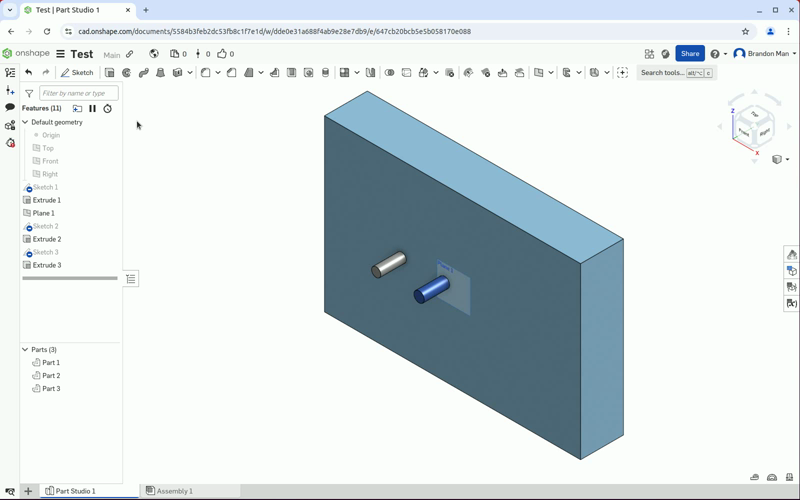
mouse_move(73, 189)
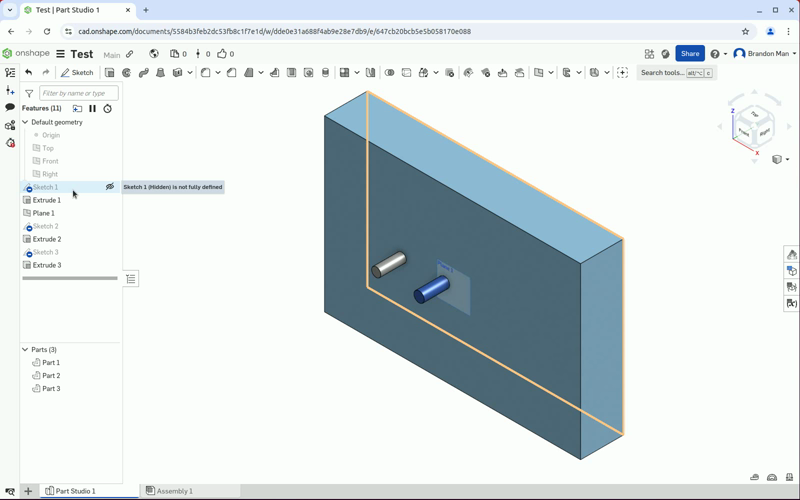
click(73, 189)